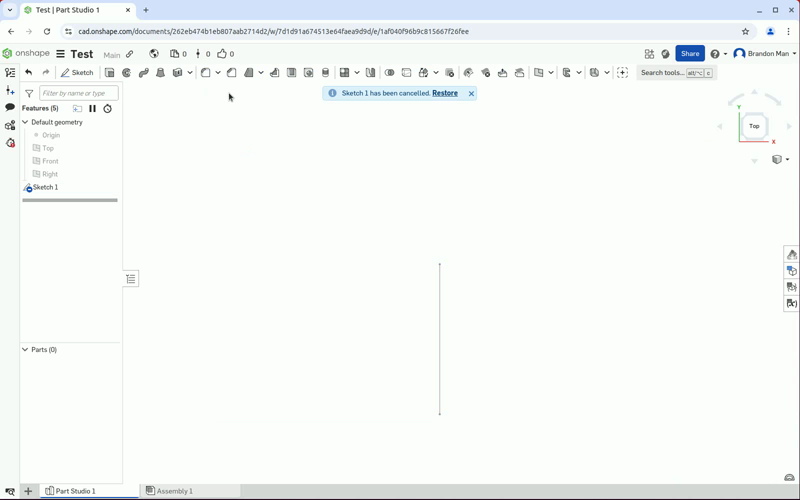
key(shift+h)
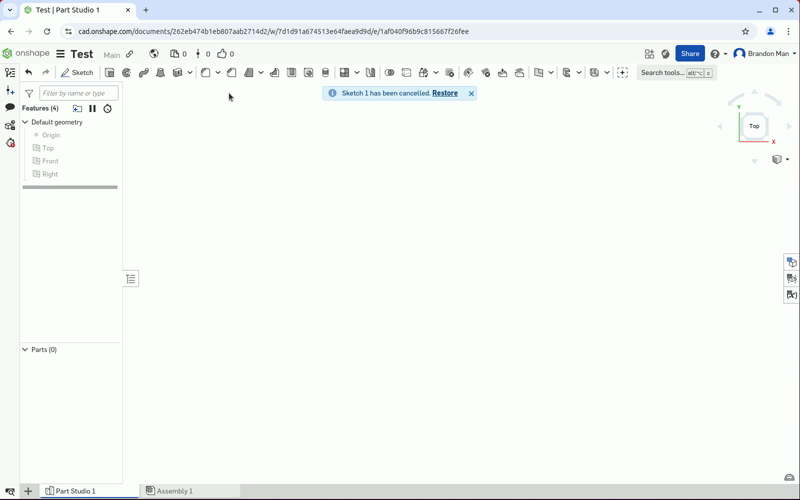
mouse_move(73, 352)
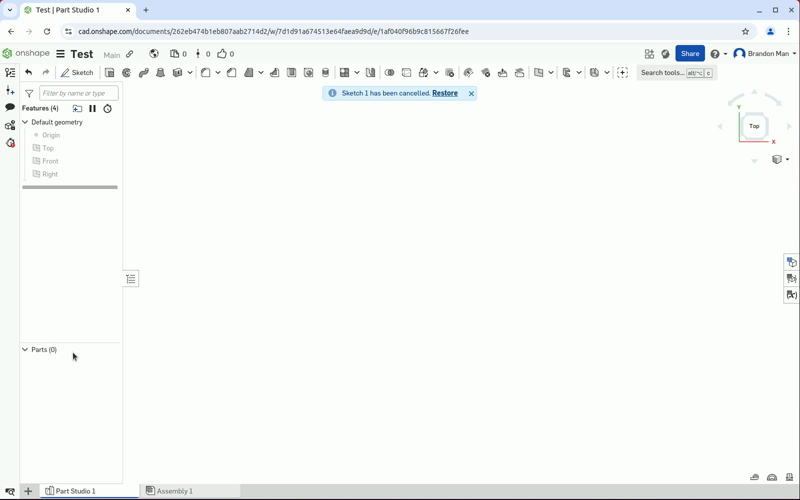
key(y)
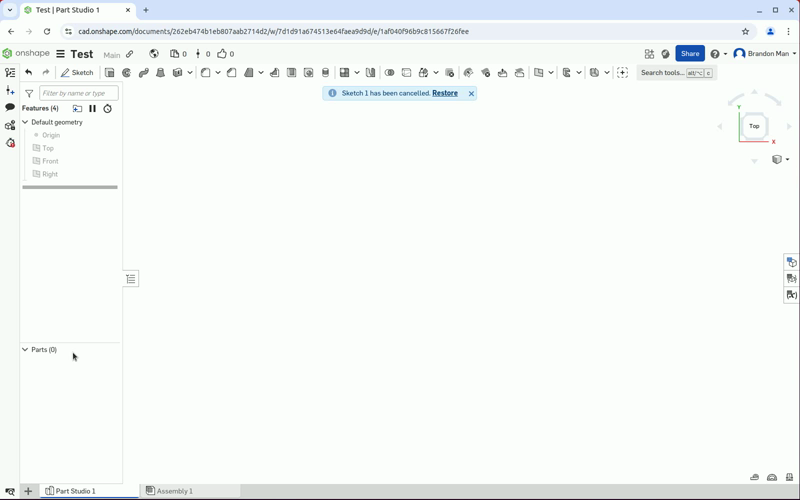
key(shift+p)
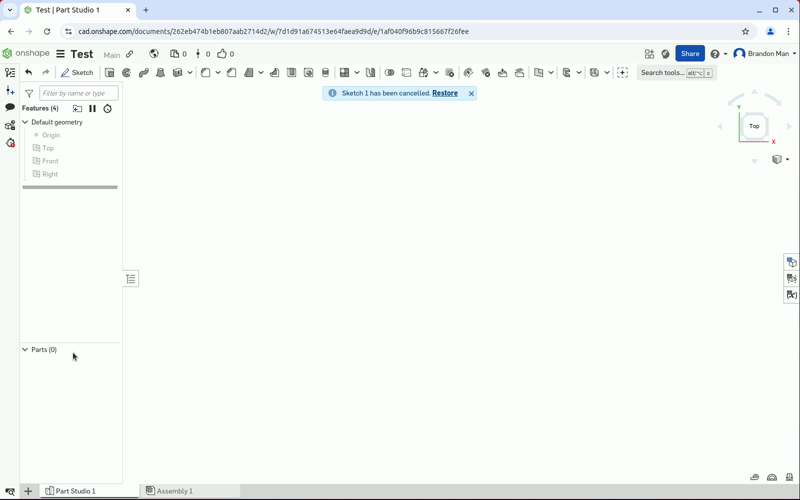
key(space)
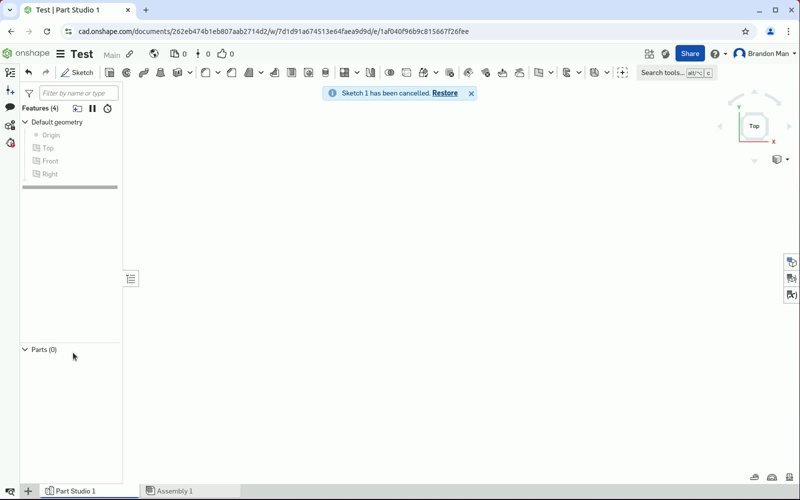
key_down(shift)
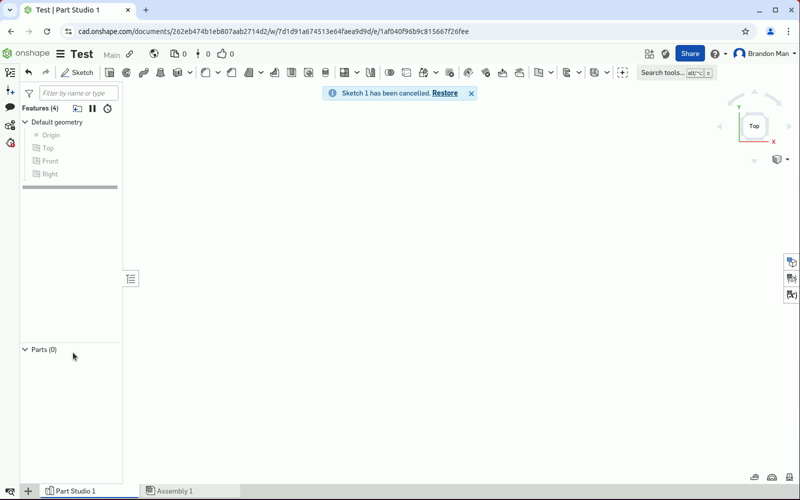
key(up)
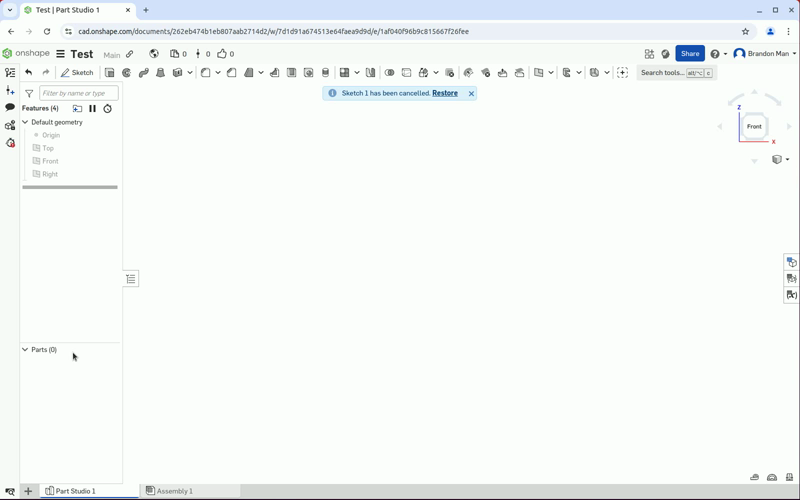
key_up(shift)
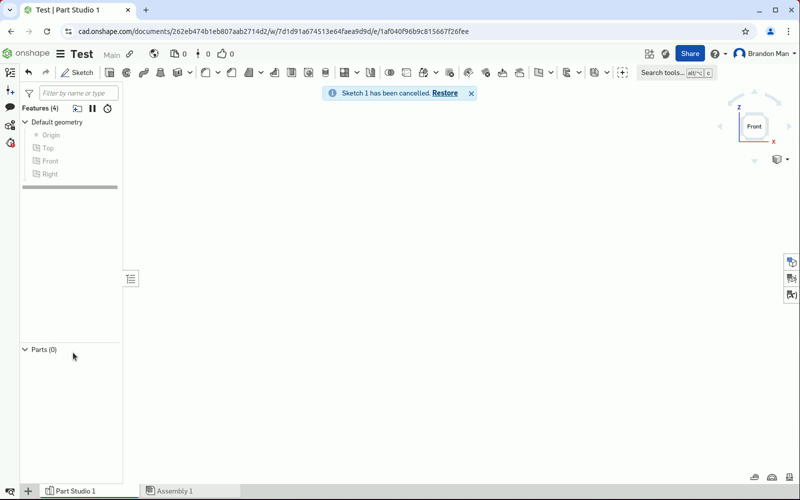
mouse_move(73, 352)
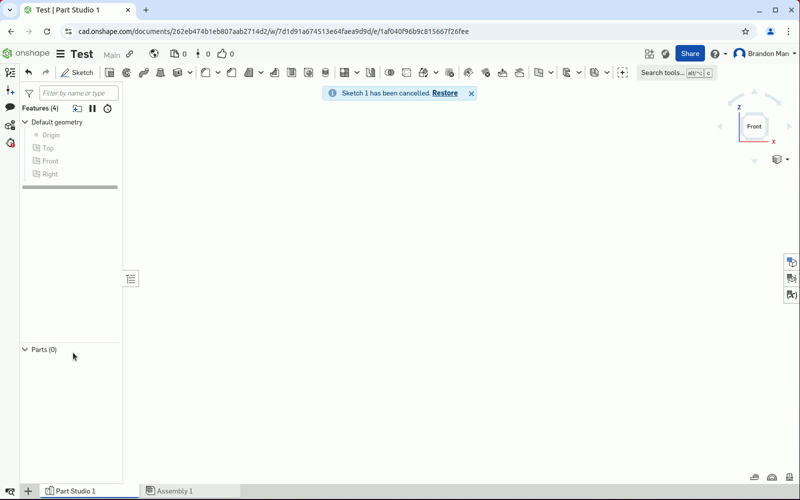
key(shift+y)
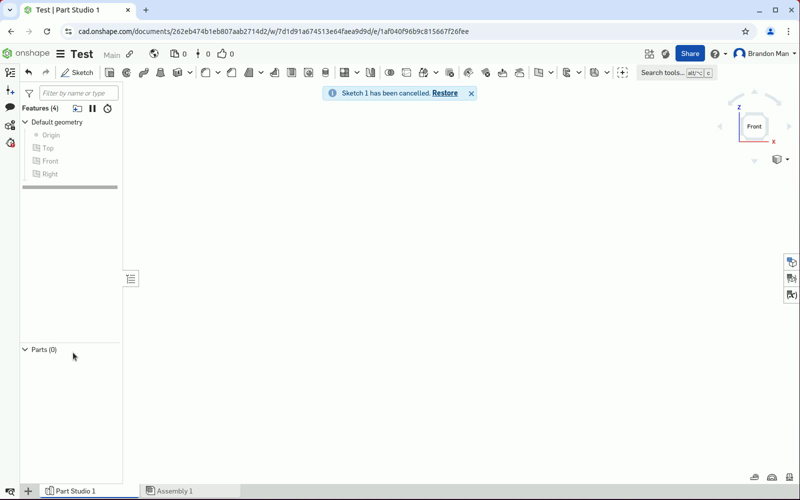
key(shift+s)
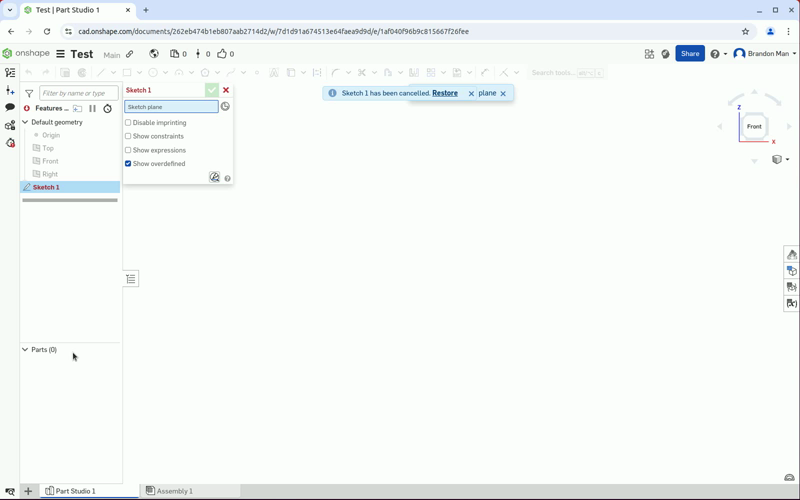
mouse_move(73, 163)
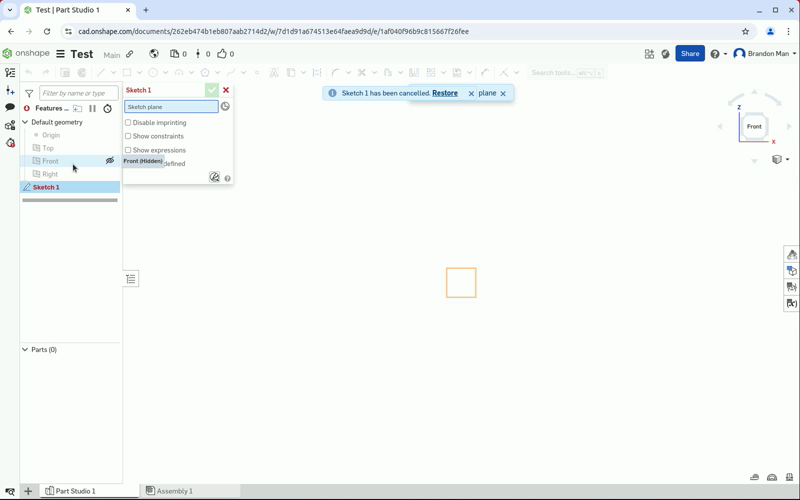
click(73, 163)
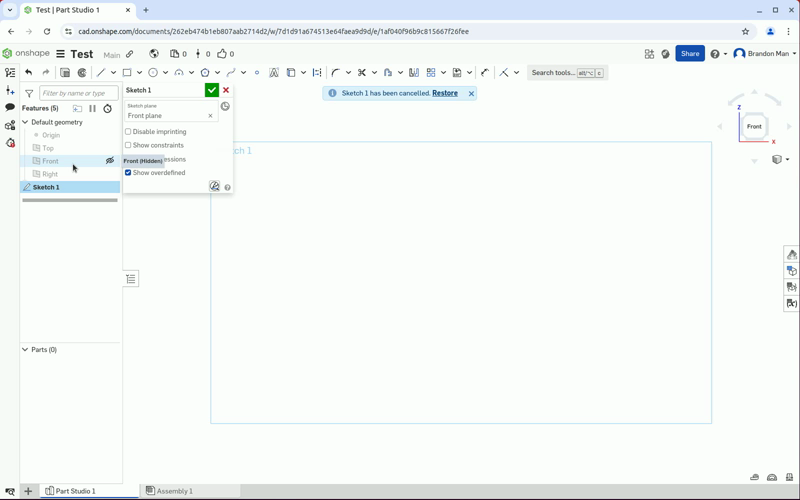
mouse_move(73, 352)
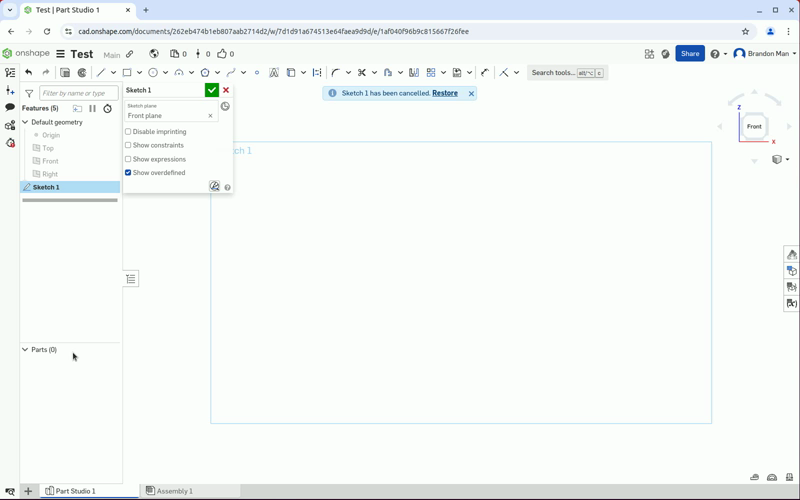
key(y)
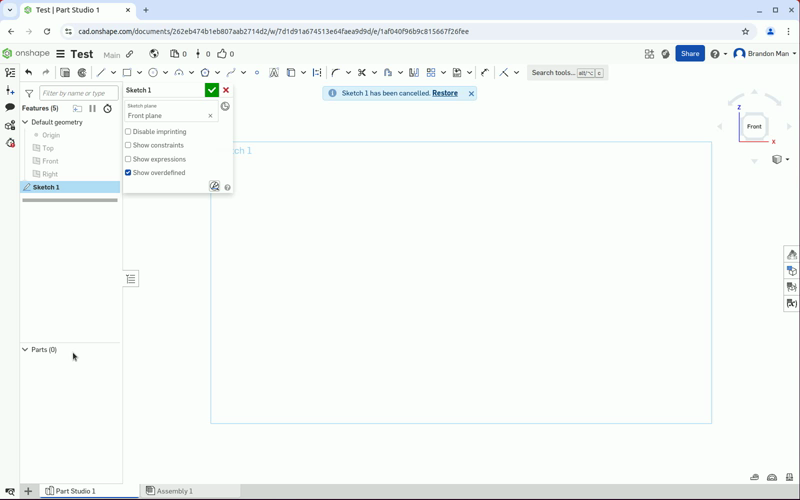
key(c)
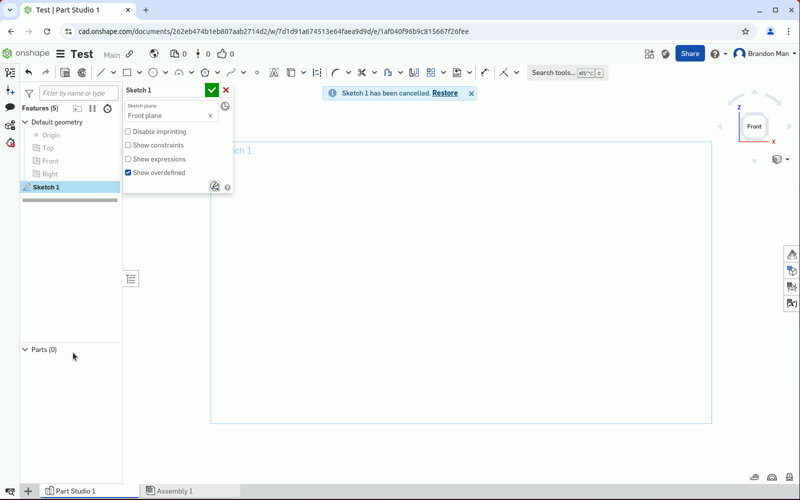
key_down(shift)
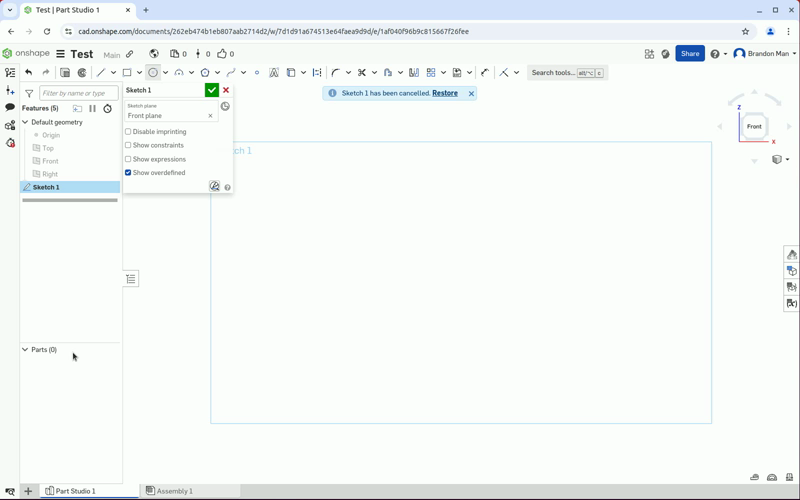
mouse_move(461, 282)
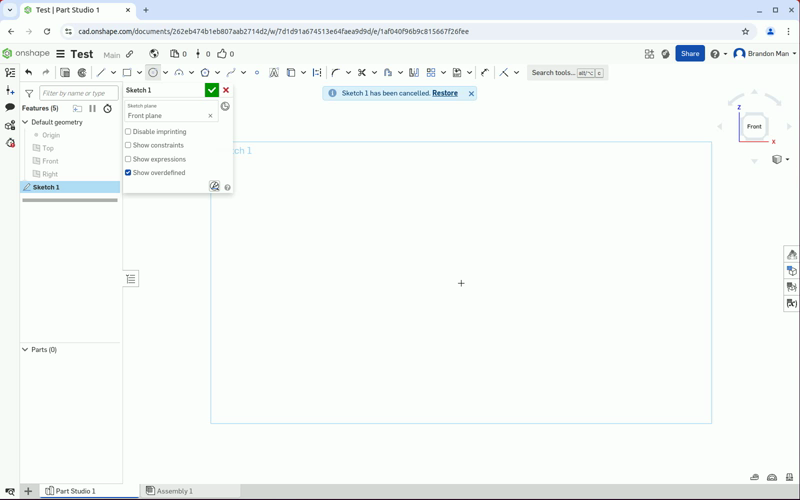
click(461, 282)
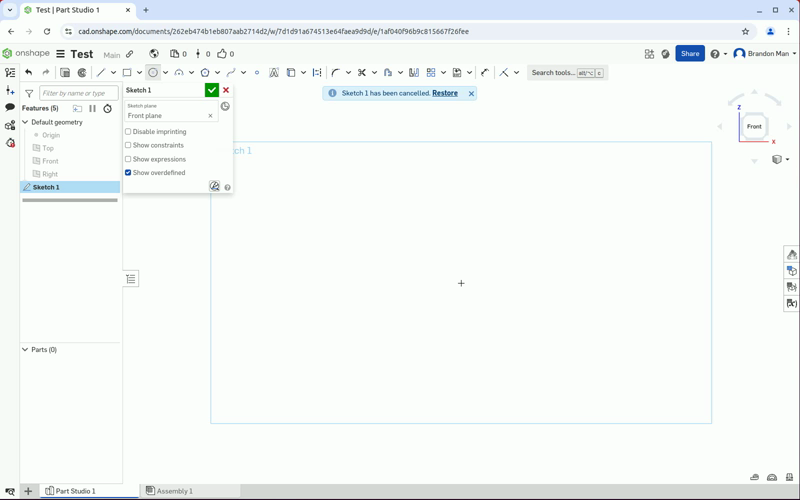
key_up(shift)
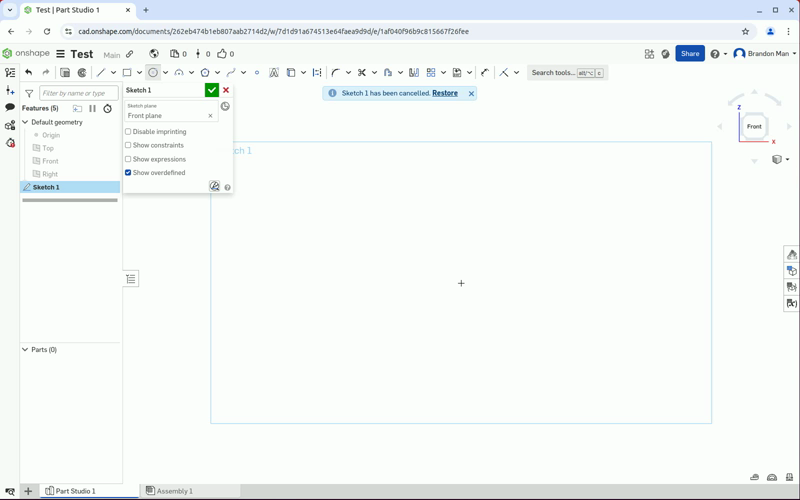
mouse_move(497, 282)
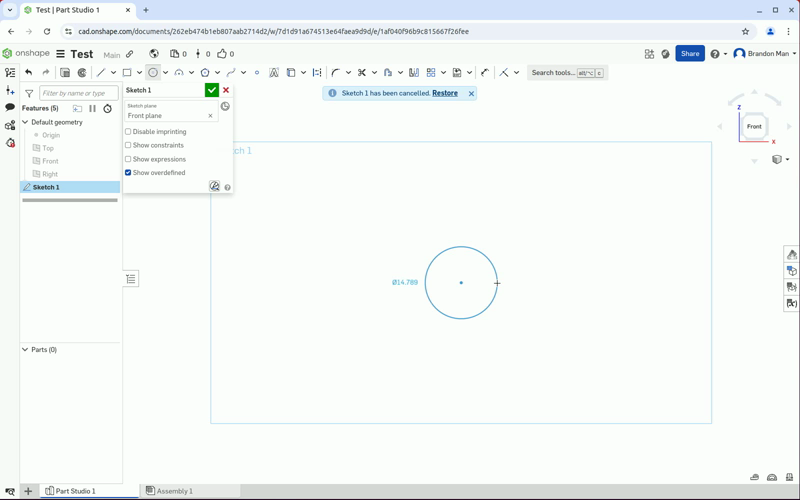
click(497, 282)
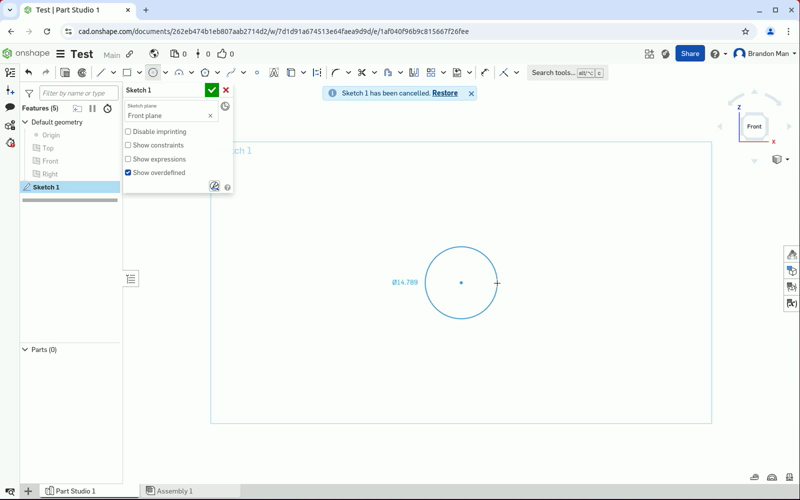
key(esc)
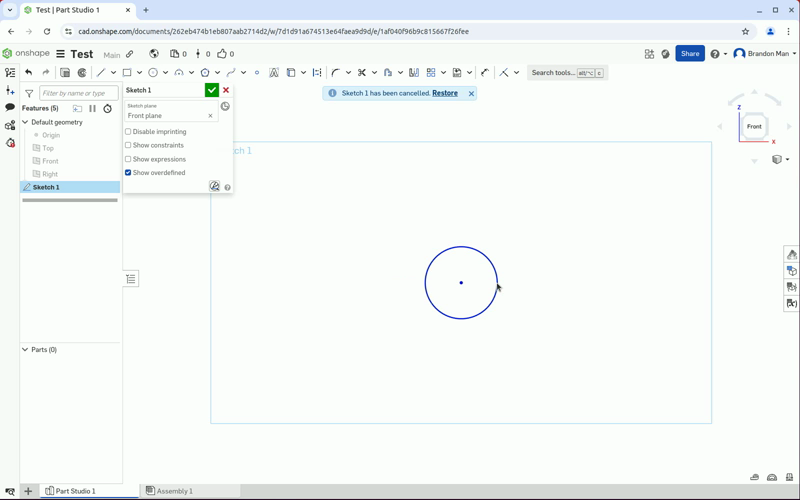
key(c)
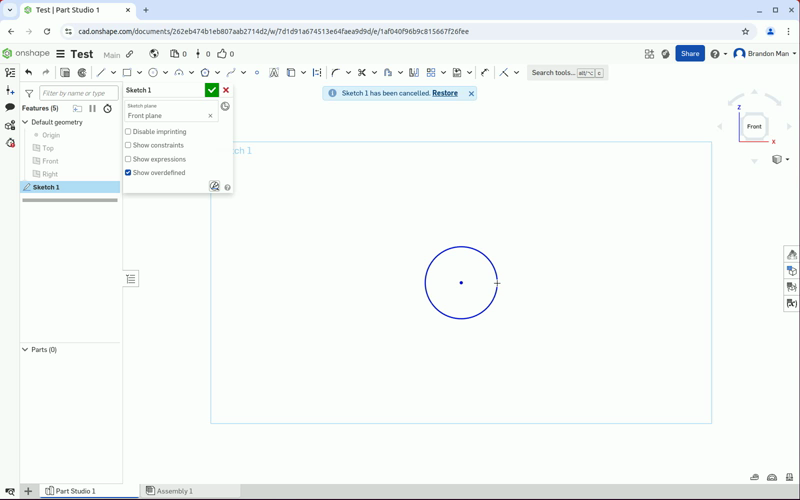
key_down(shift)
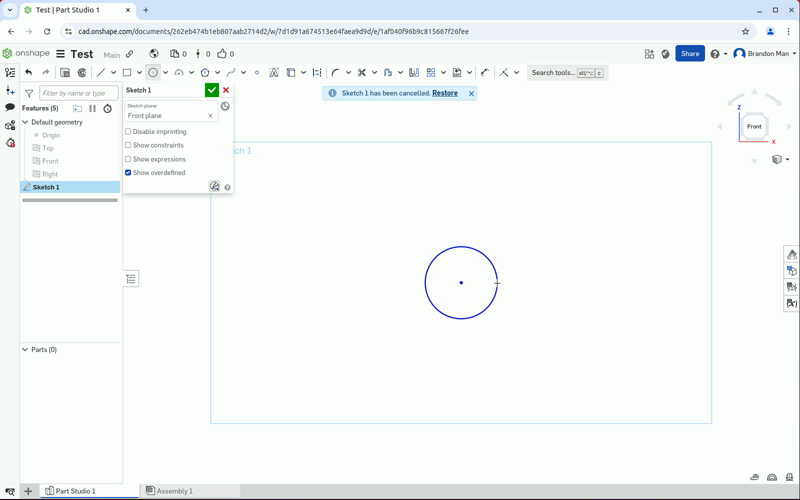
mouse_move(461, 282)
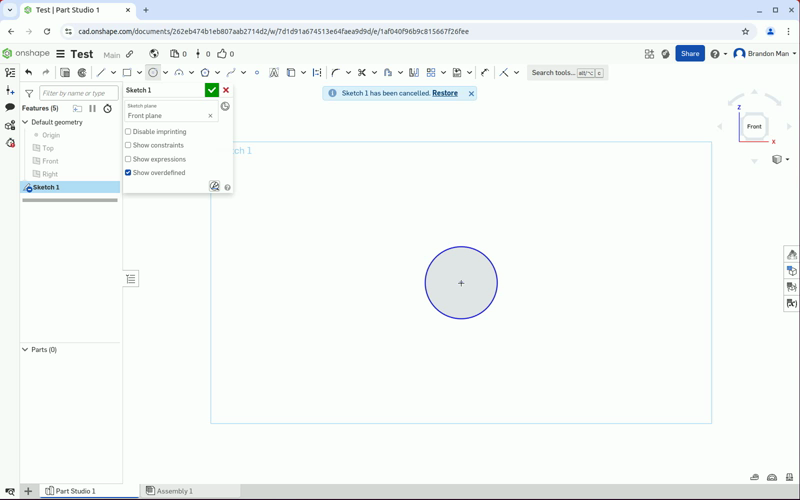
click(461, 282)
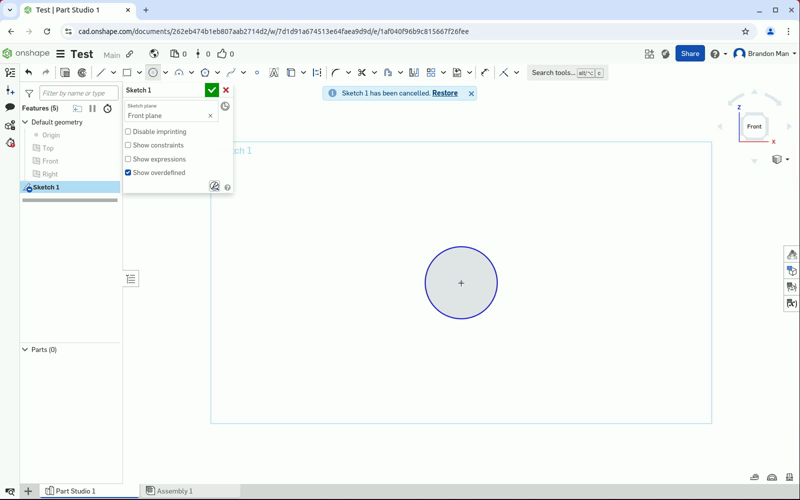
key_up(shift)
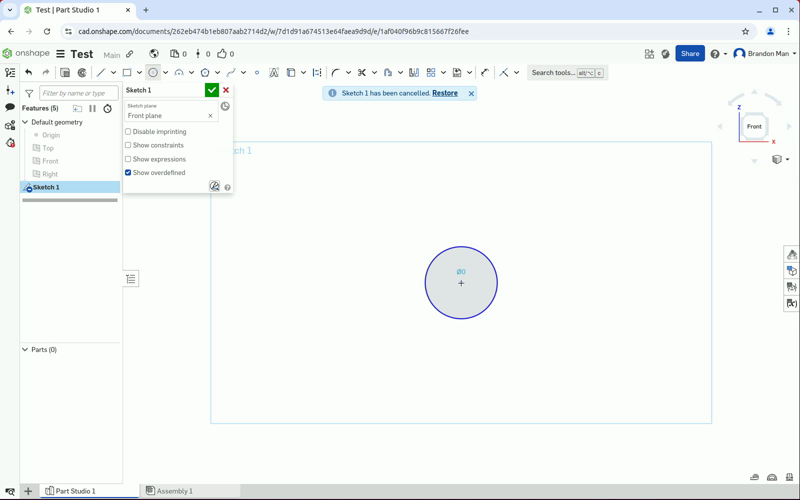
mouse_move(479, 282)
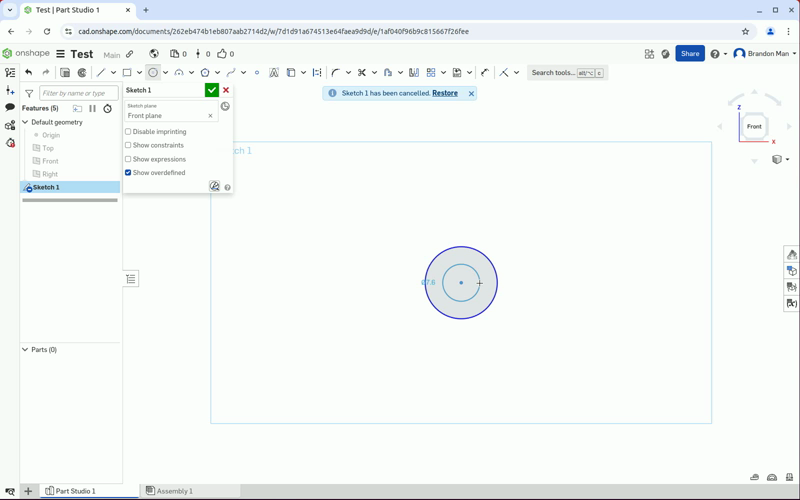
click(479, 282)
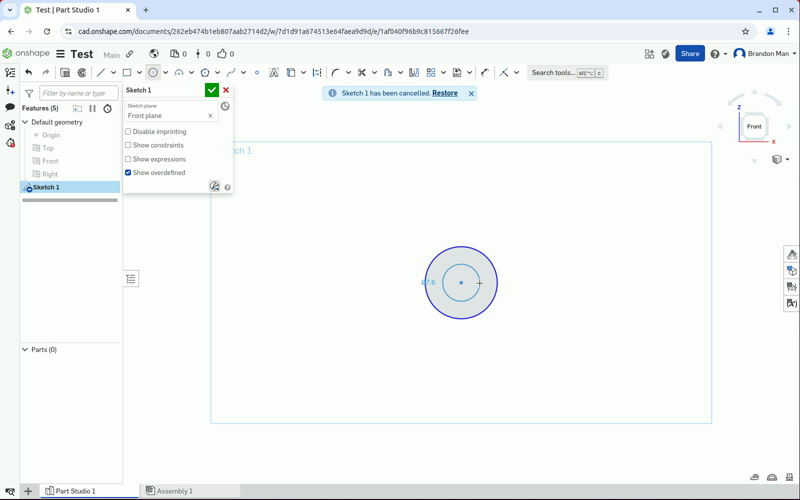
key(esc)
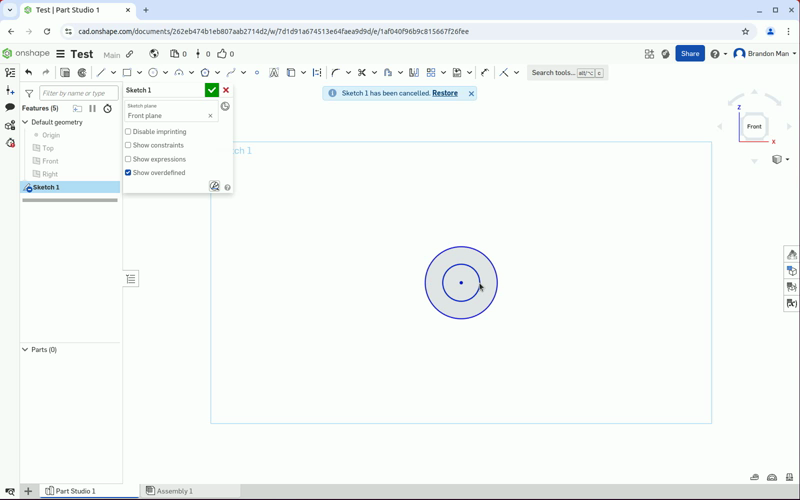
mouse_move(466, 308)
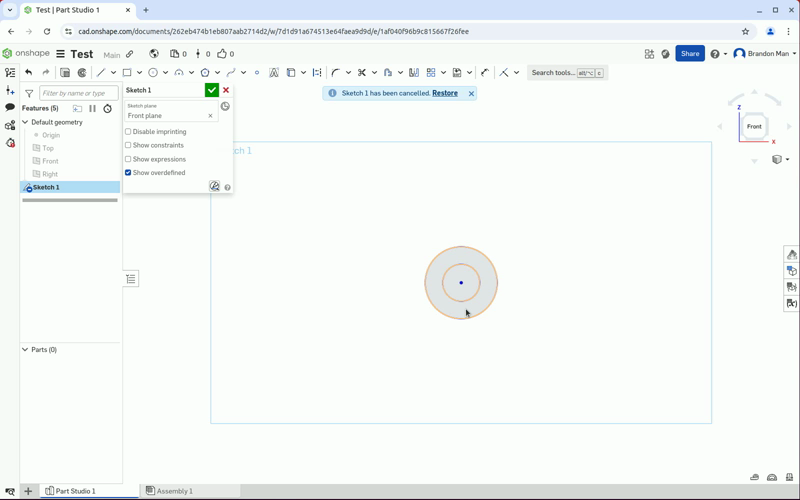
click(466, 308)
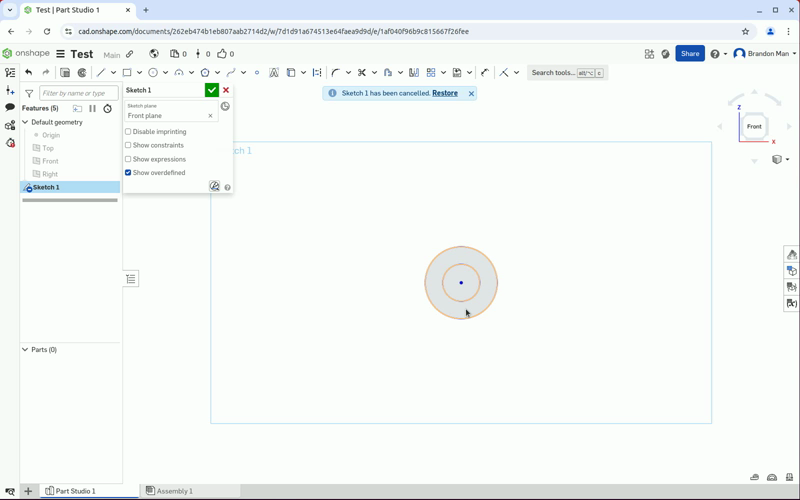
mouse_move(73, 352)
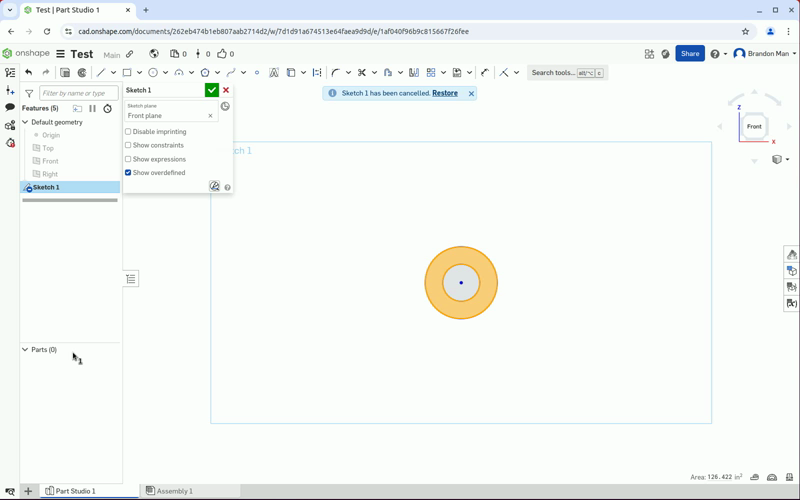
key(shift+y)
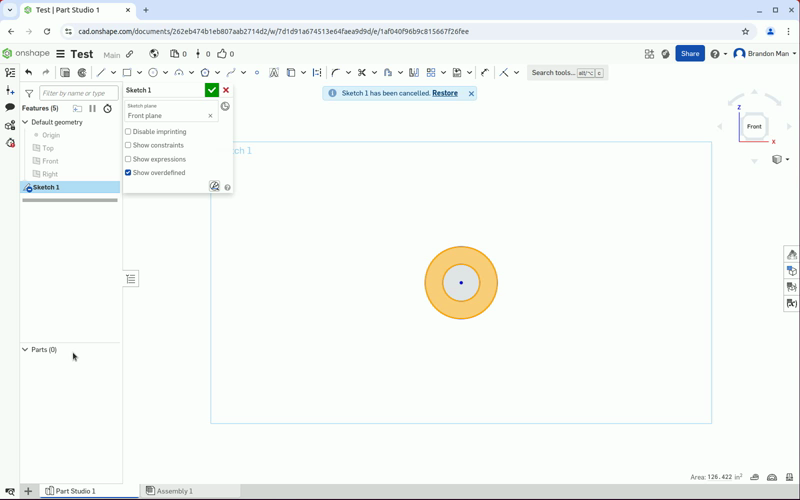
key(shift+e)
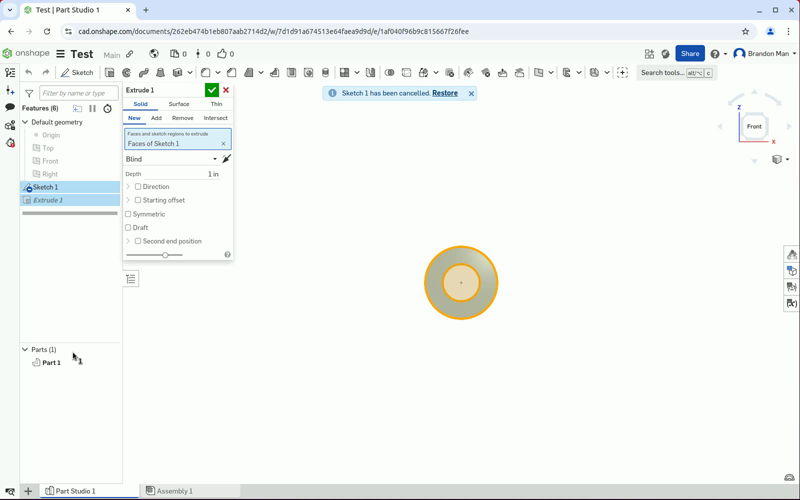
mouse_move(143, 106)
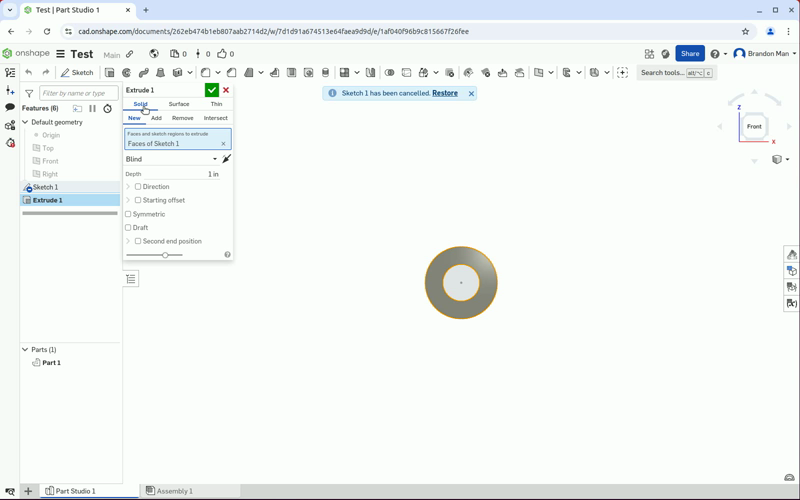
click(143, 106)
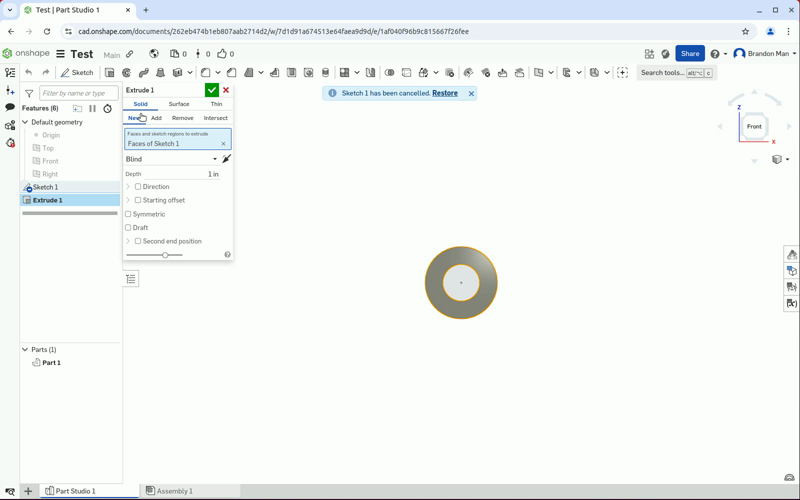
mouse_move(137, 120)
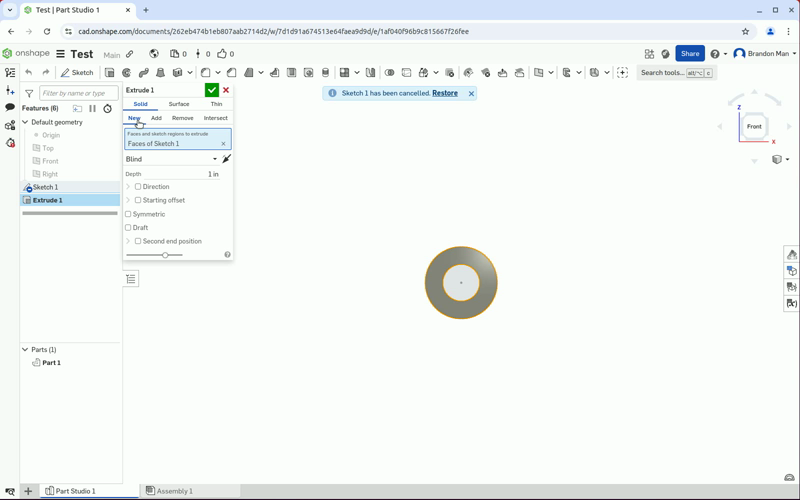
click(137, 120)
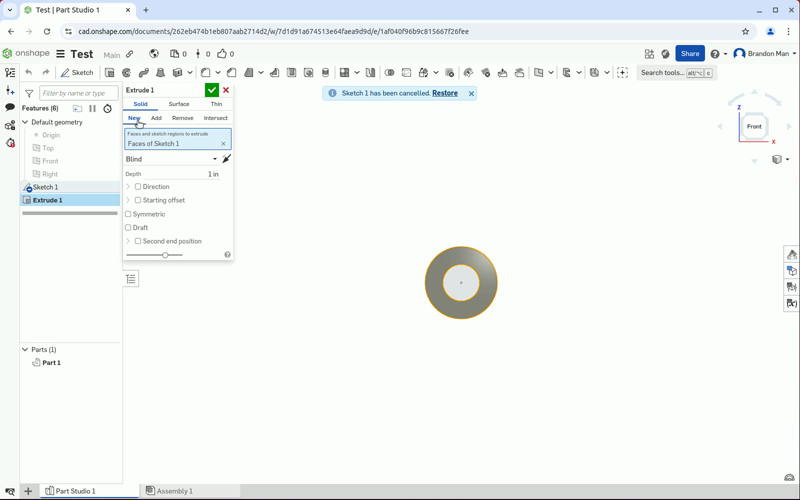
key(tab, 4)
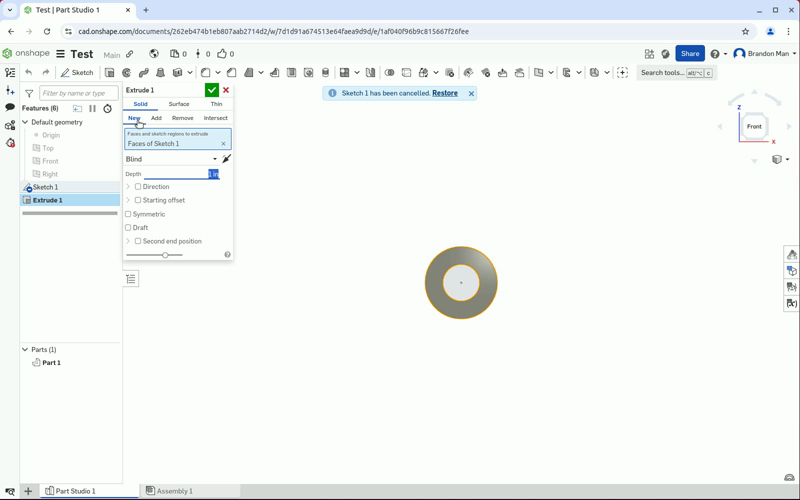
text(3.129)
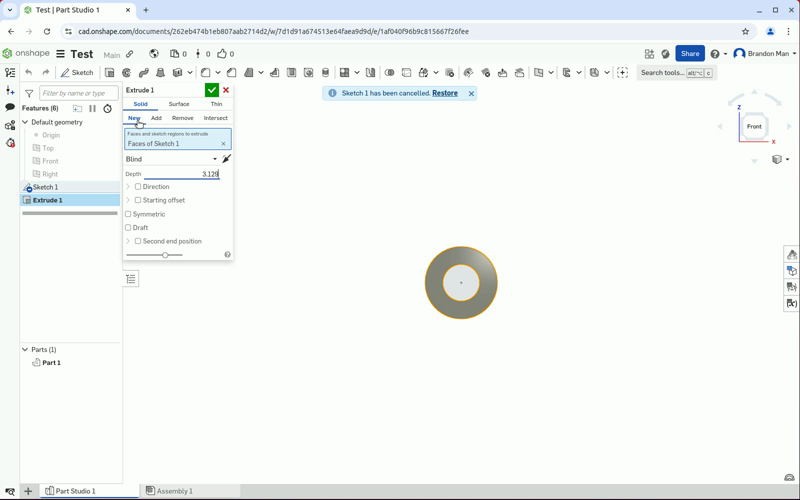
key(enter)
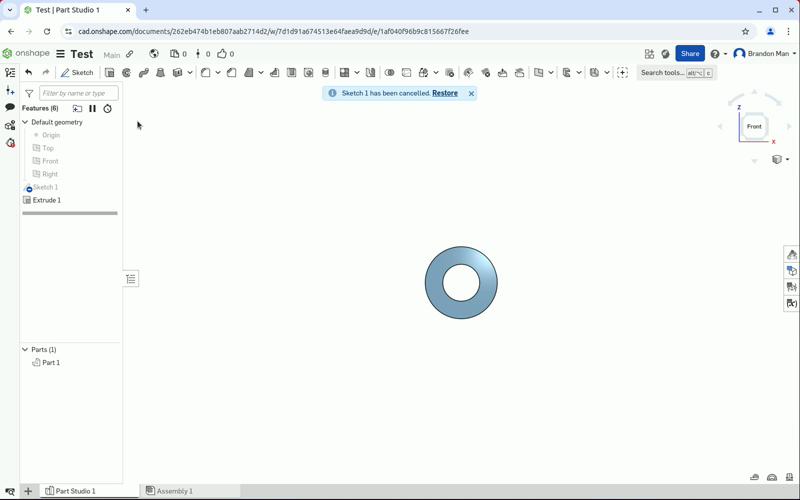
key(shift+h)
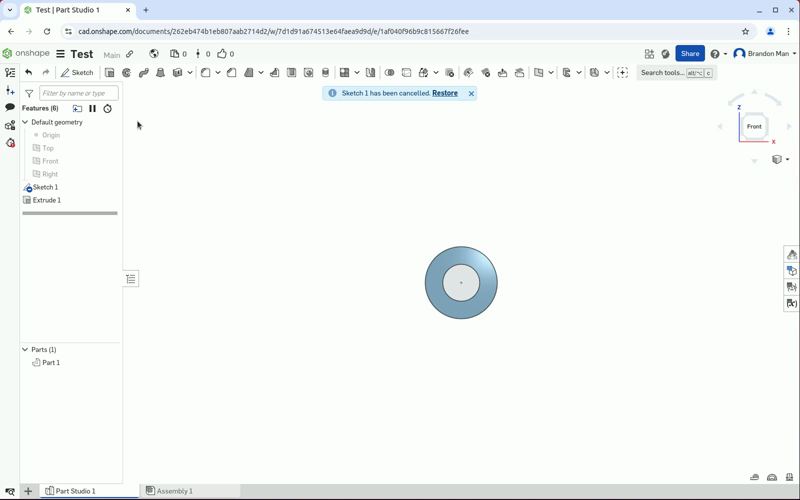
key(shift+h)
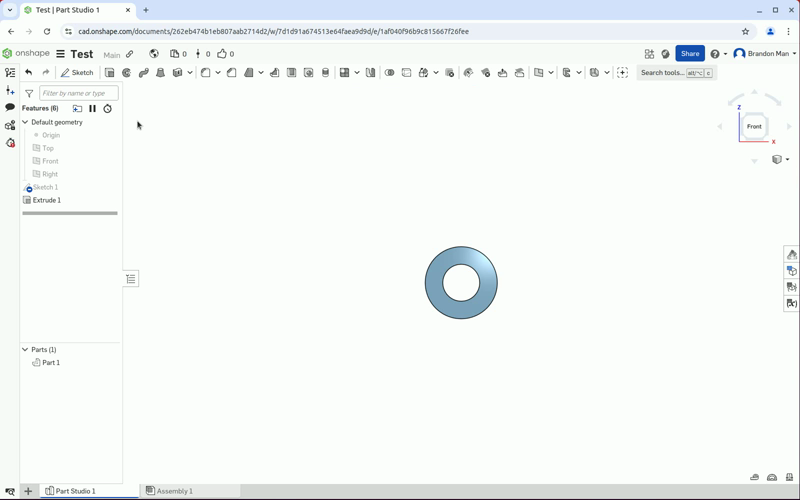
mouse_move(73, 189)
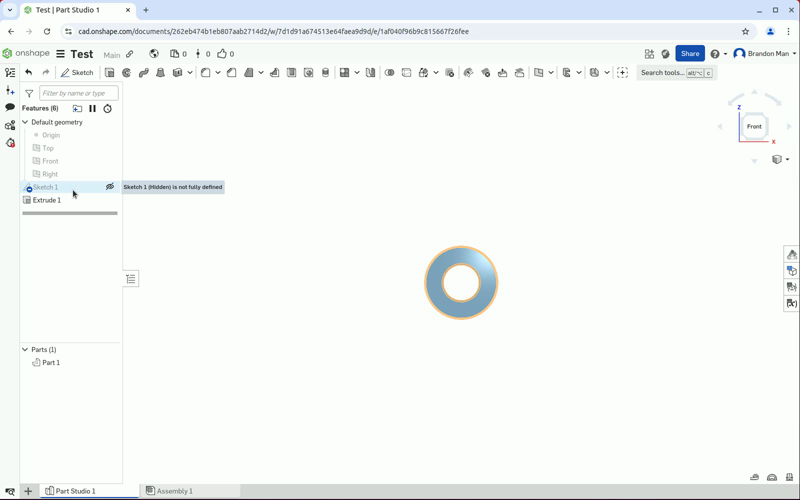
click(73, 189)
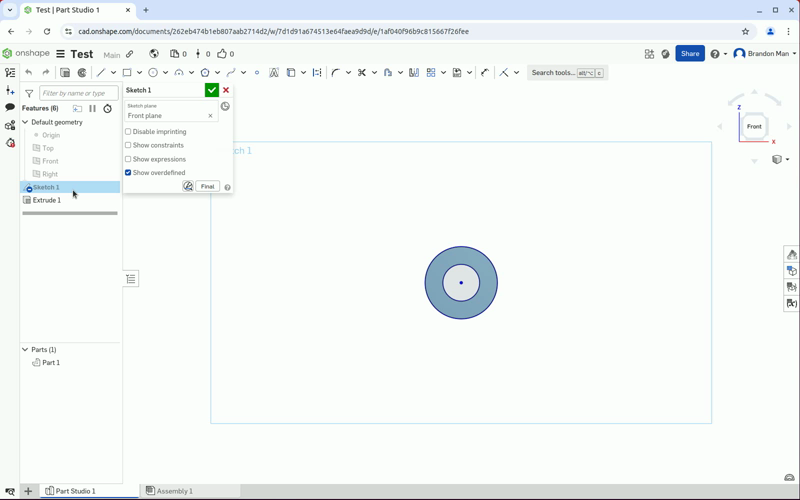
mouse_move(229, 92)
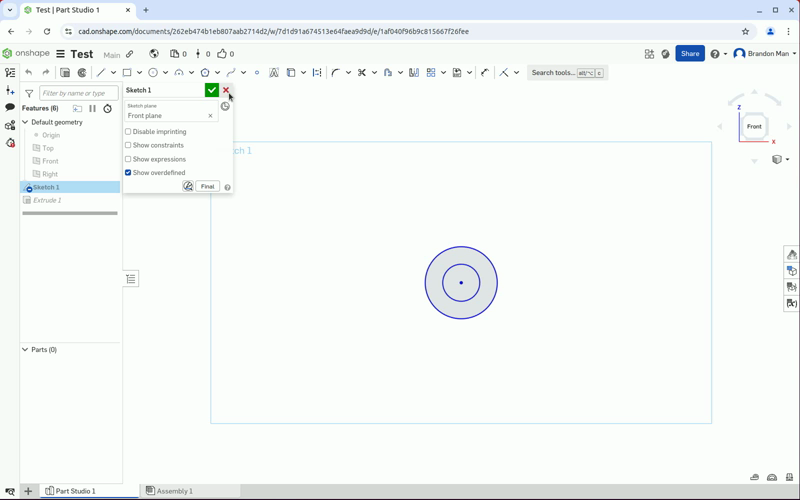
click(229, 92)
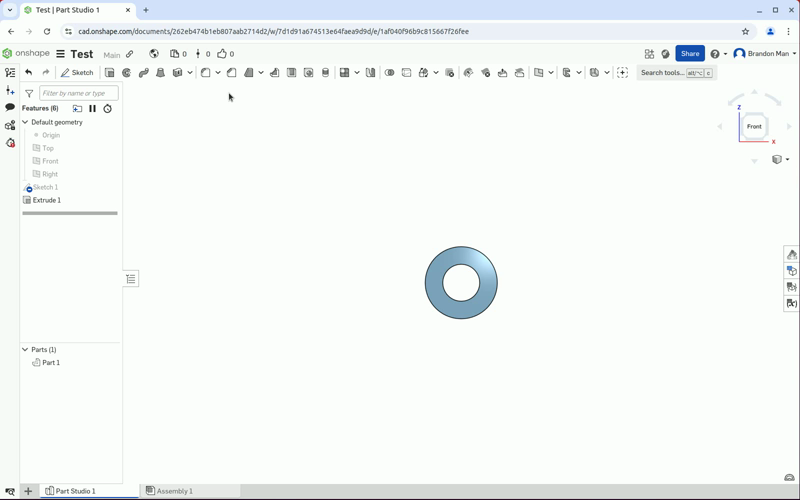
mouse_move(541, 75)
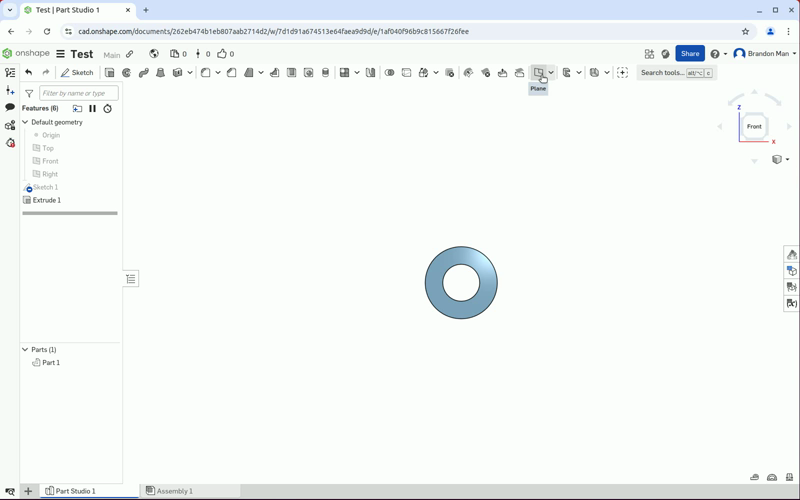
click(541, 75)
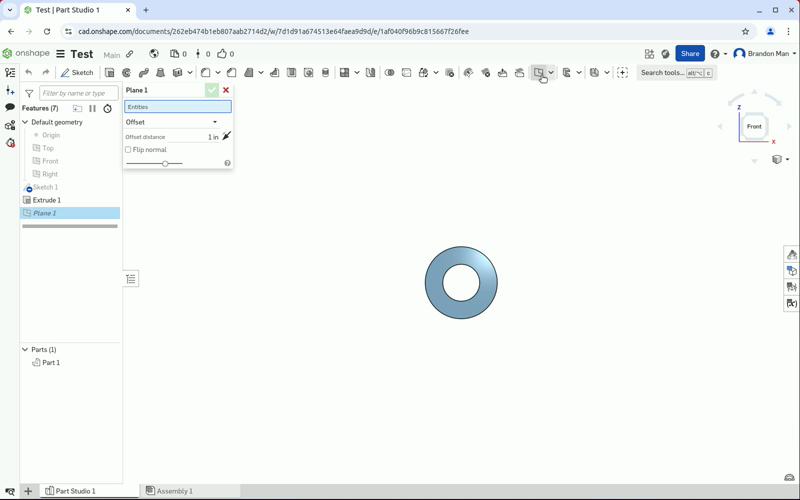
mouse_move(73, 163)
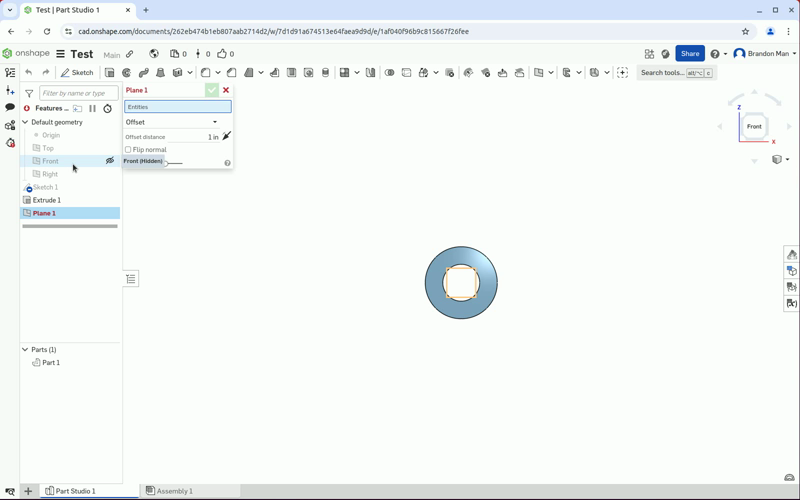
click(73, 163)
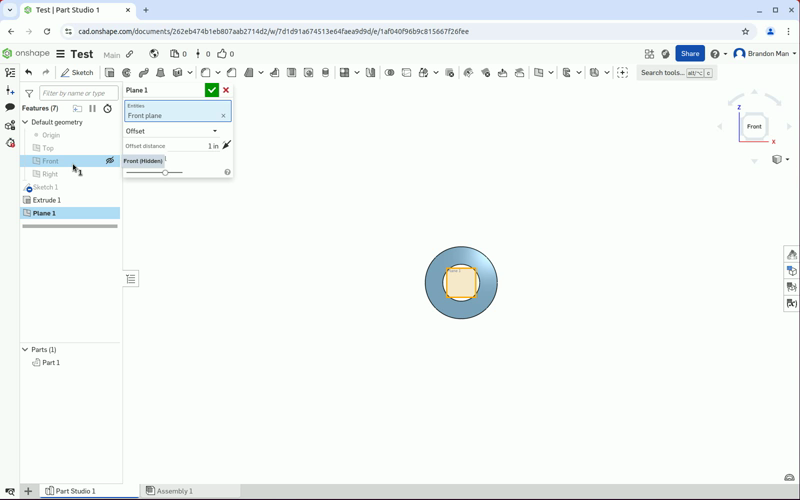
key(tab, 2)
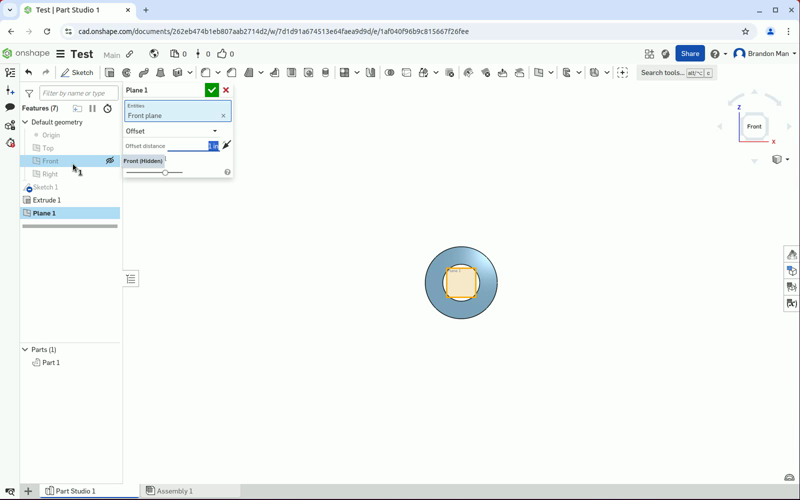
text(3.143)
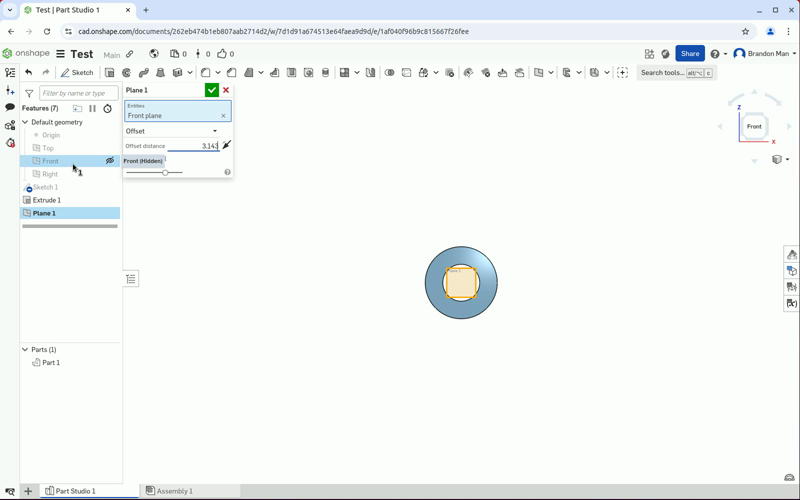
key(enter, 2)
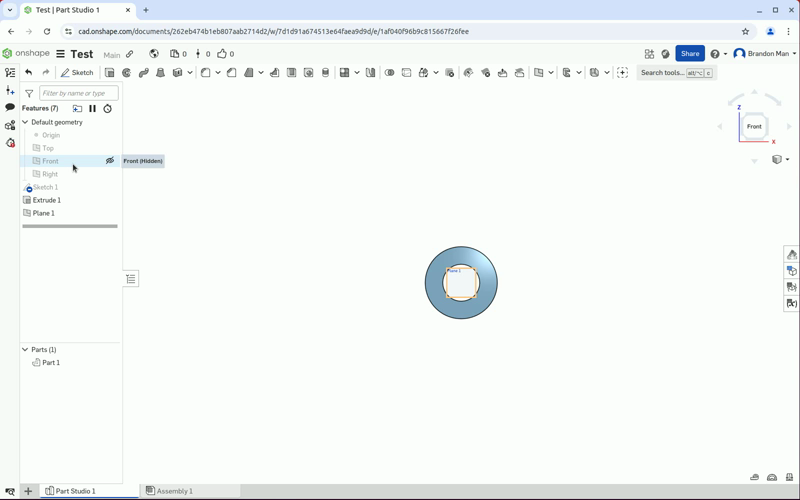
key(shift+s)
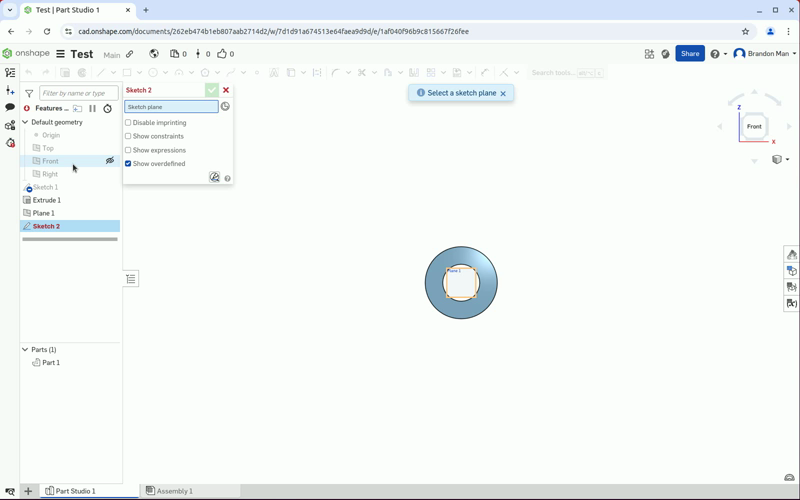
mouse_move(73, 215)
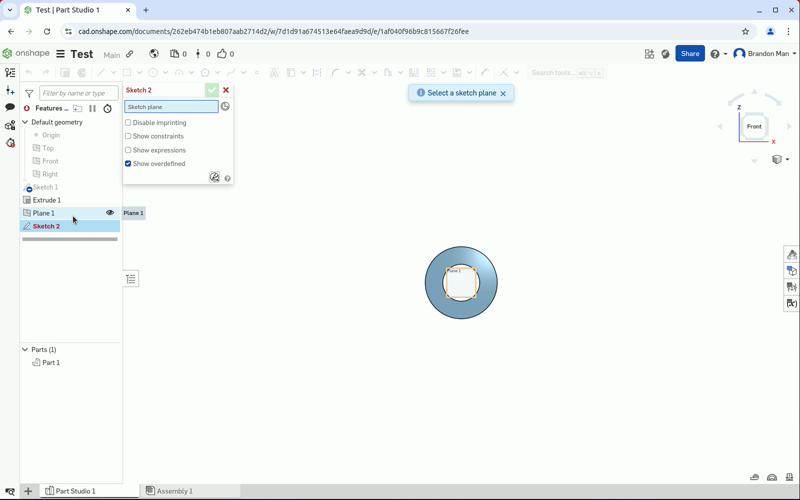
click(73, 215)
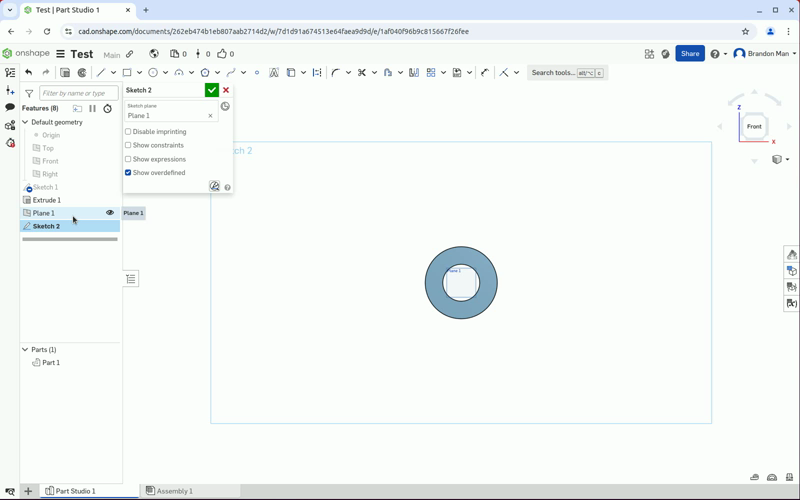
mouse_move(73, 352)
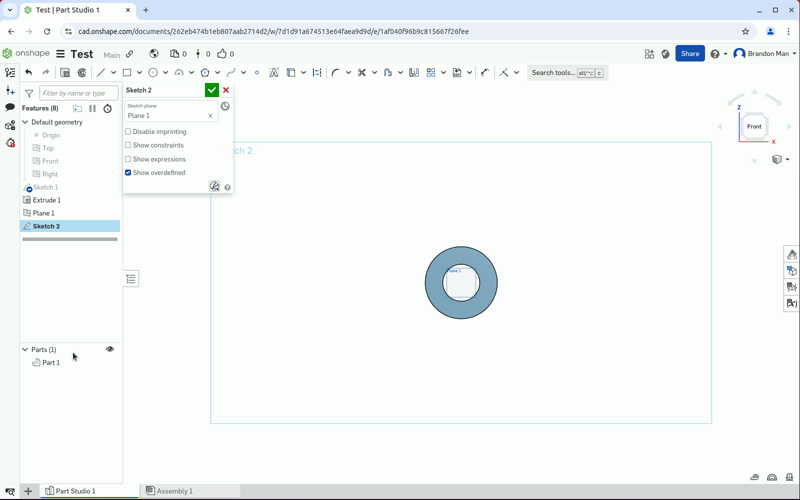
key(y)
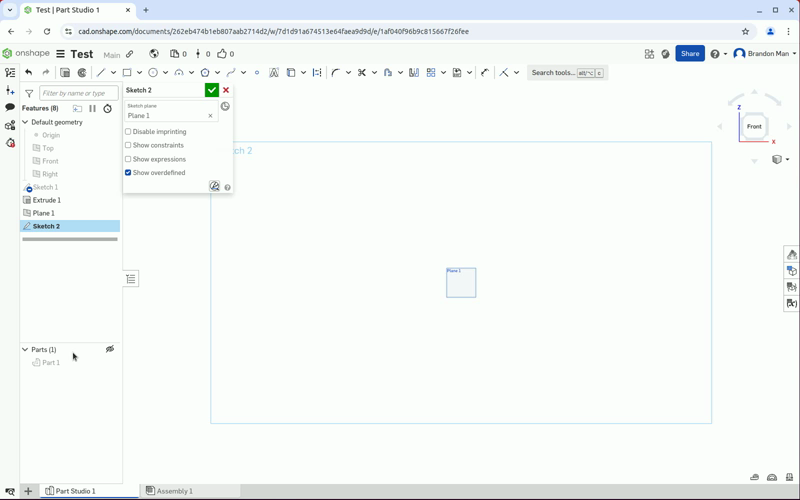
key(c)
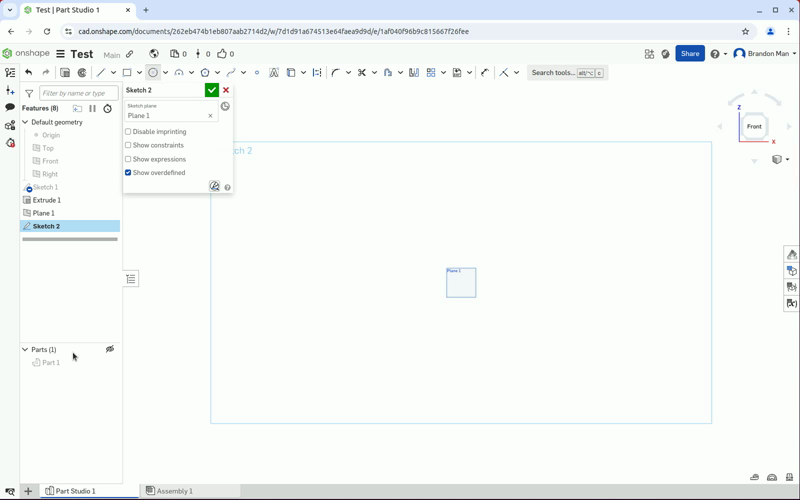
key_down(shift)
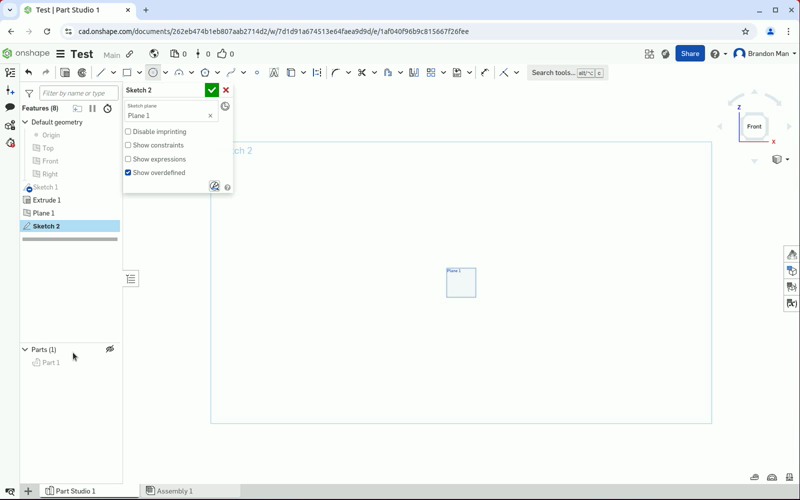
mouse_move(461, 282)
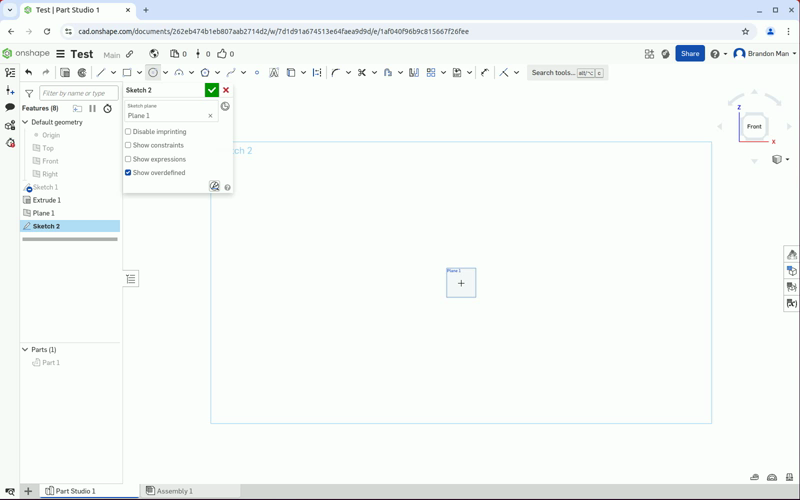
click(461, 282)
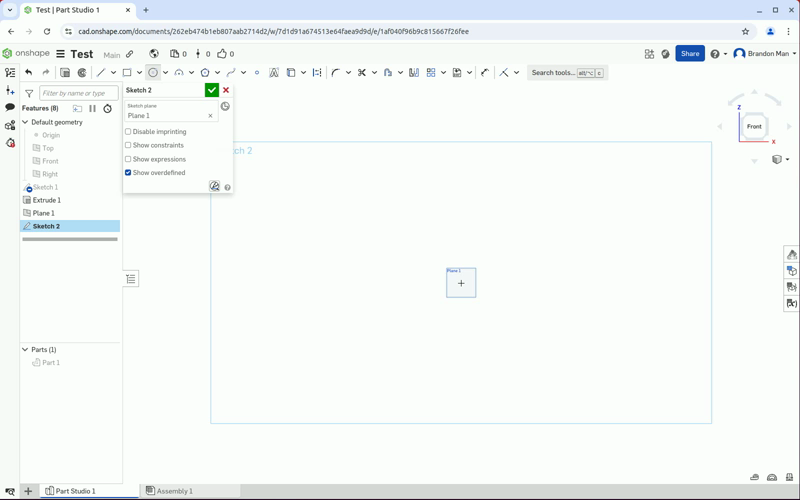
key_up(shift)
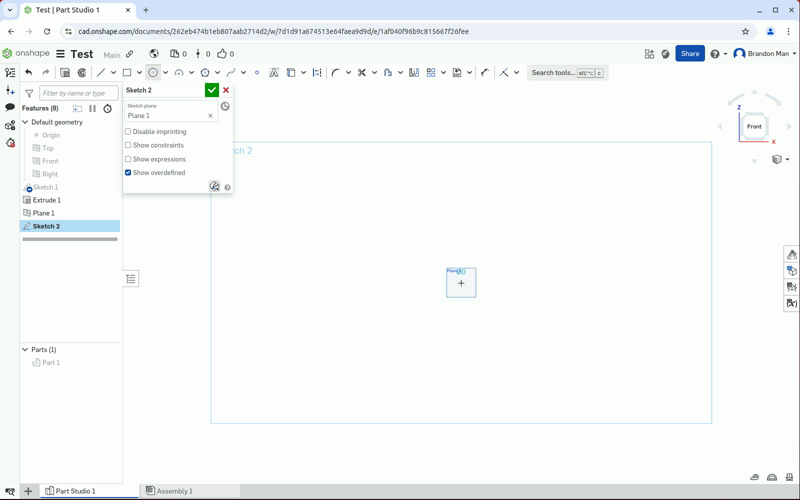
mouse_move(494, 282)
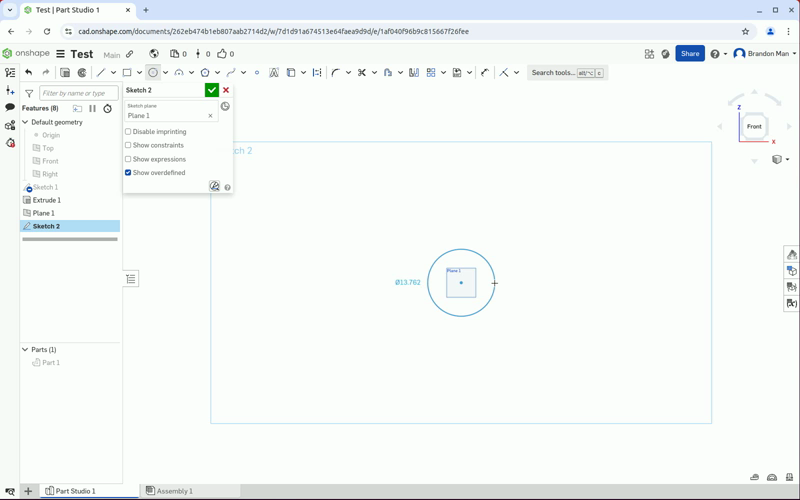
click(494, 282)
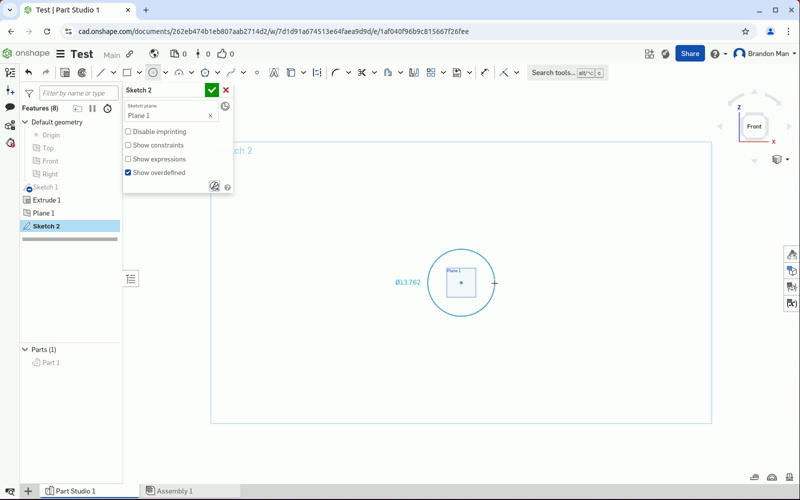
key(esc)
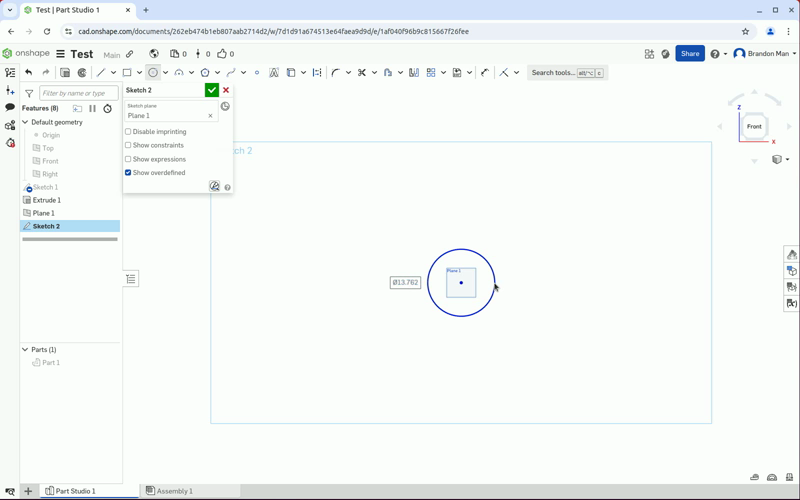
key(c)
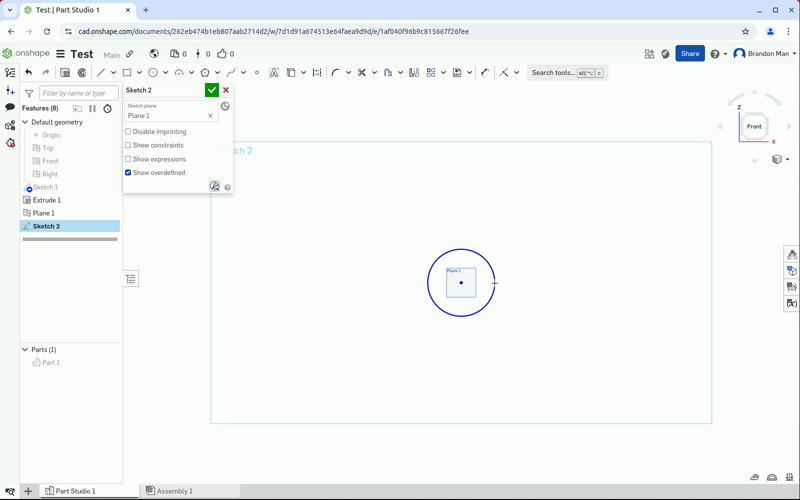
key_down(shift)
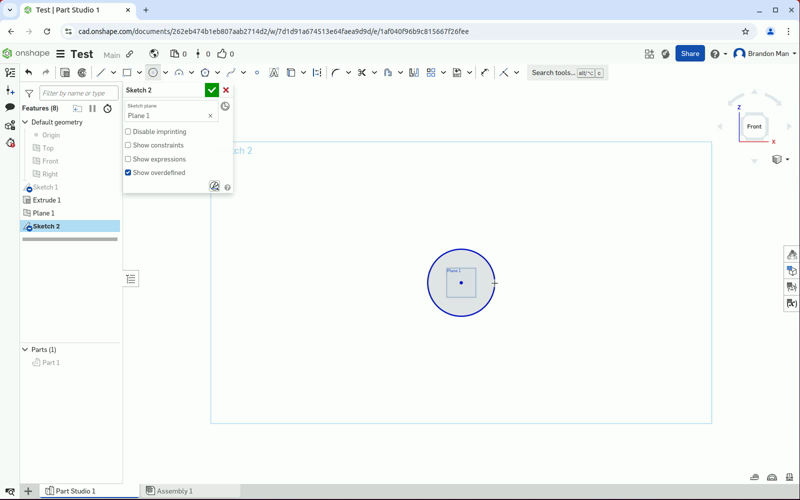
mouse_move(461, 282)
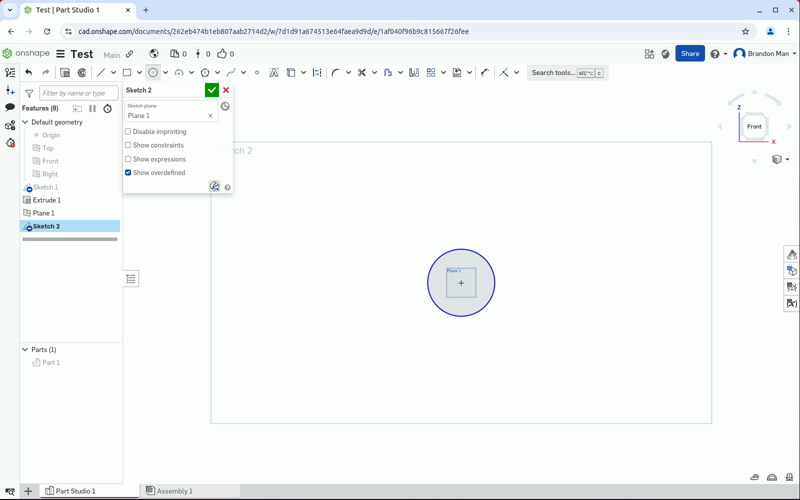
click(461, 282)
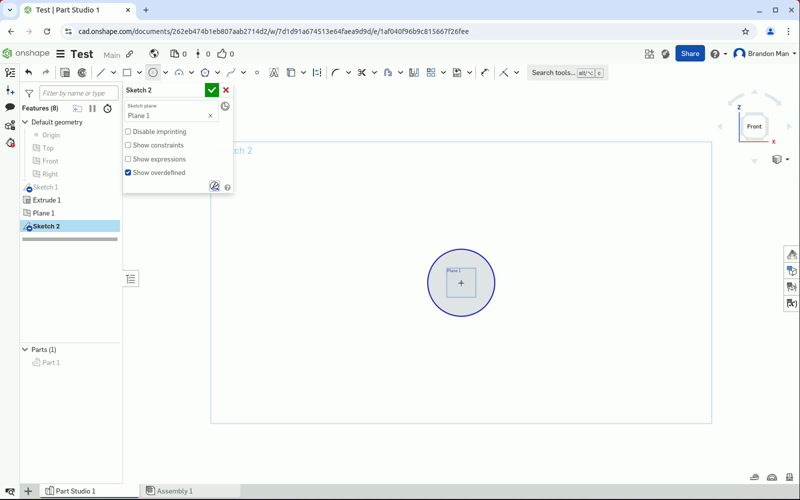
key_up(shift)
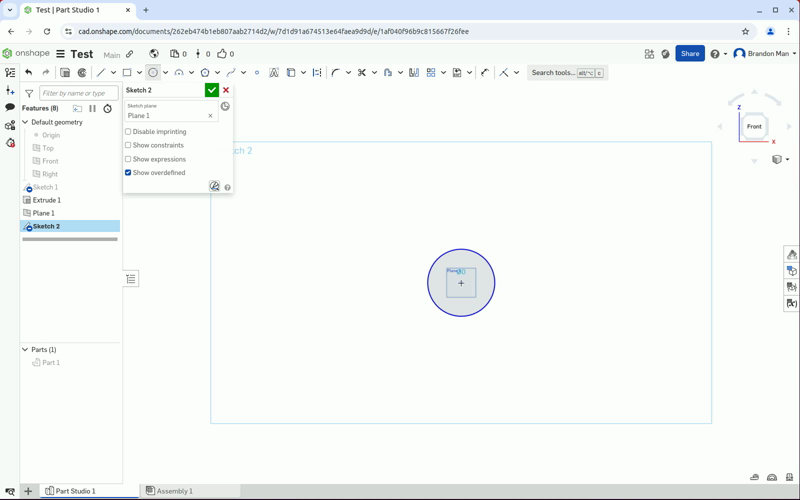
mouse_move(480, 282)
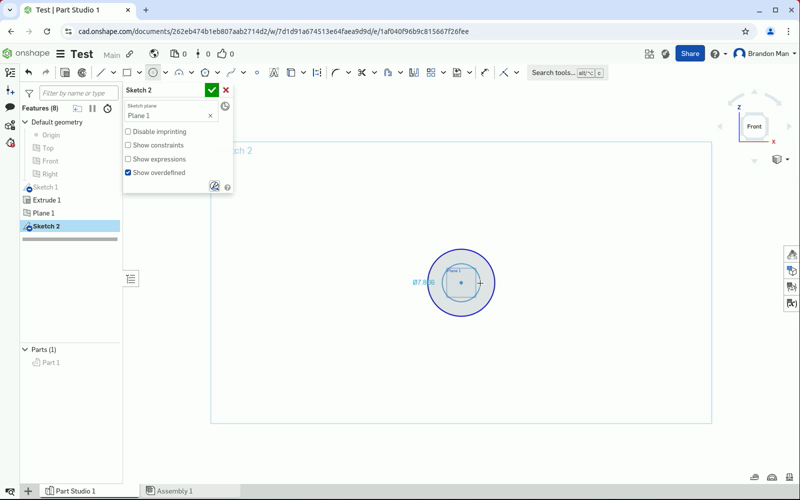
click(480, 282)
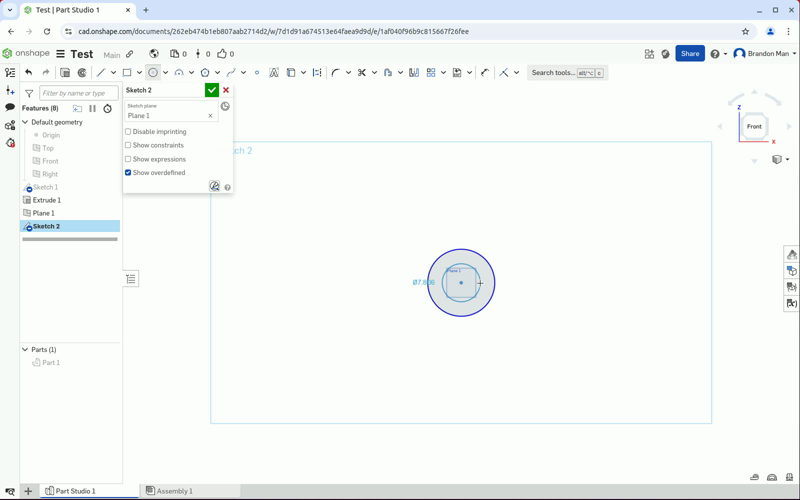
key(esc)
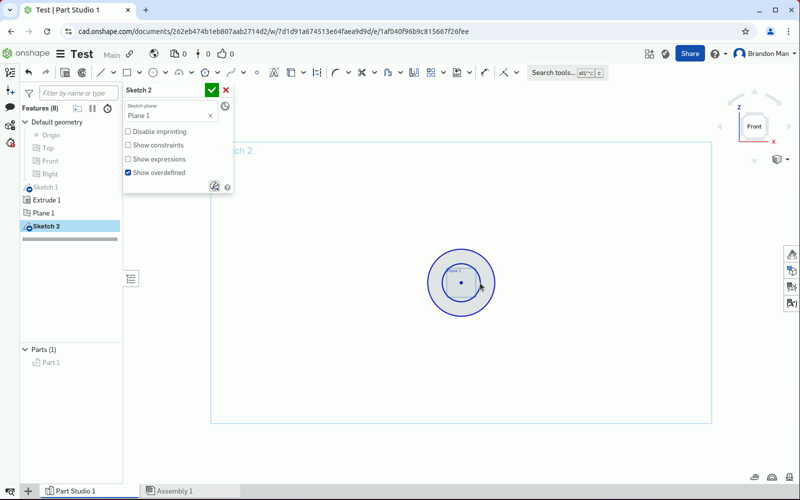
mouse_move(465, 306)
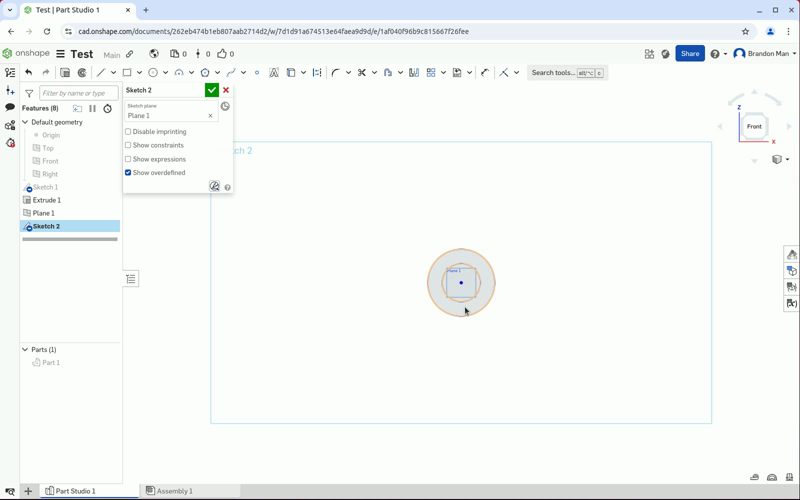
click(465, 306)
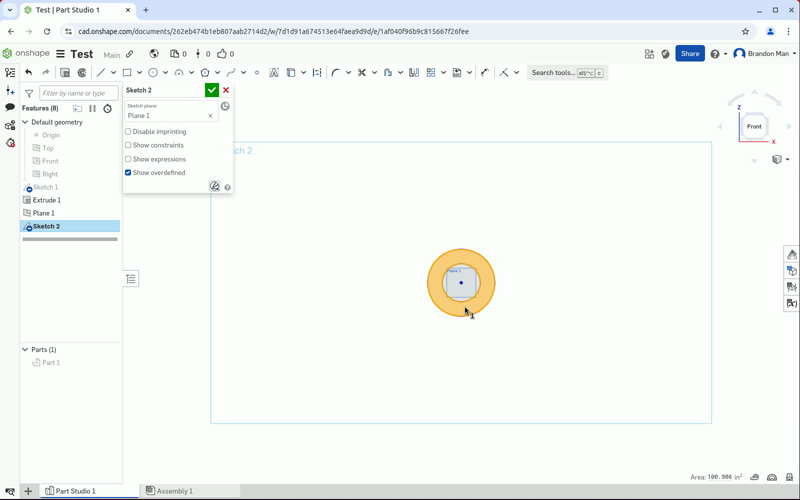
mouse_move(73, 352)
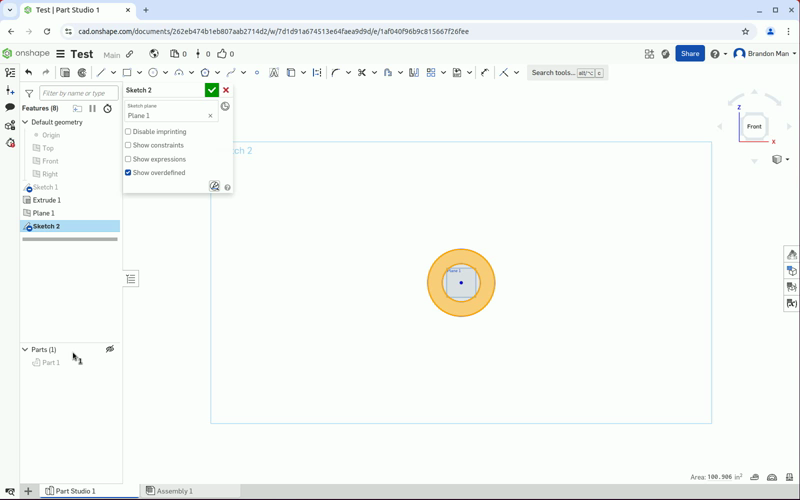
key(shift+y)
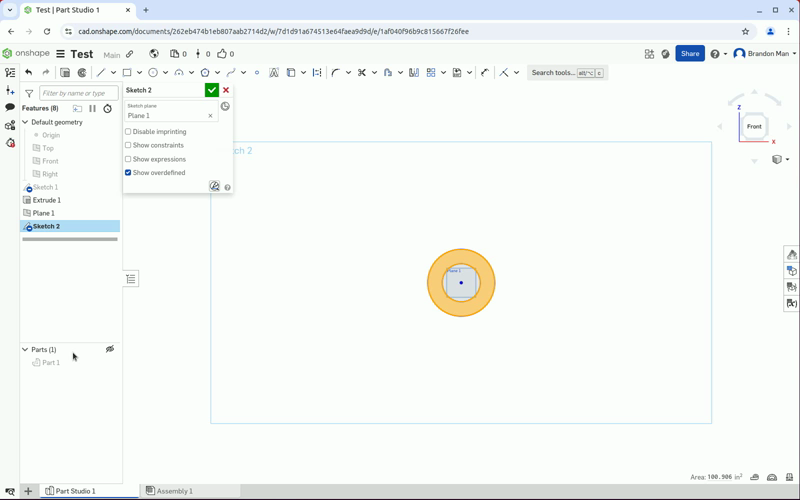
key(shift+e)
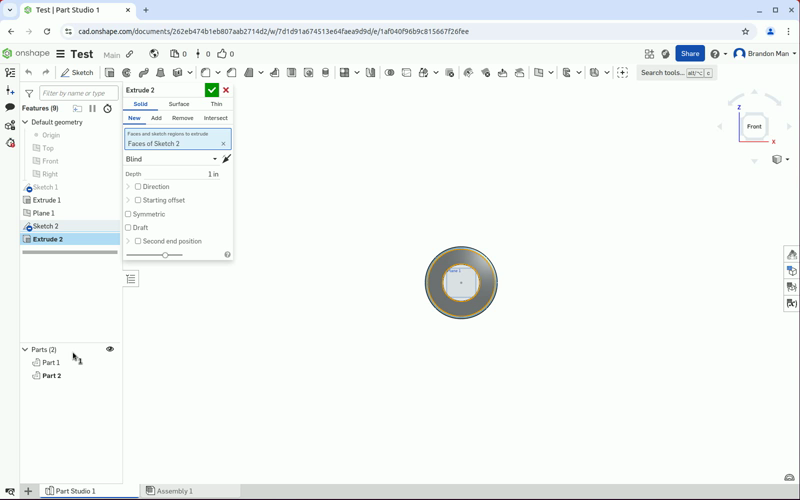
mouse_move(143, 106)
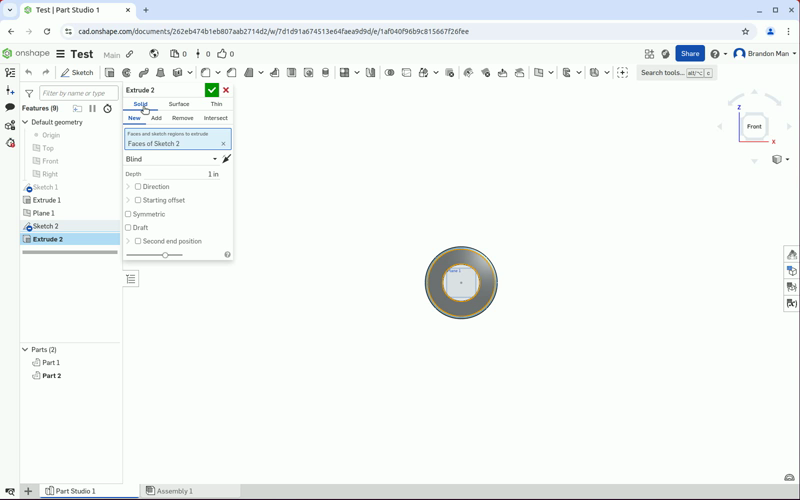
click(143, 106)
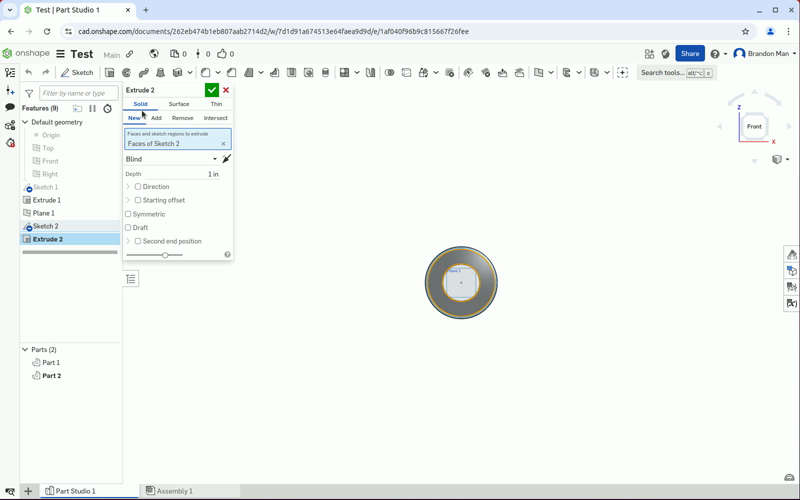
mouse_move(137, 120)
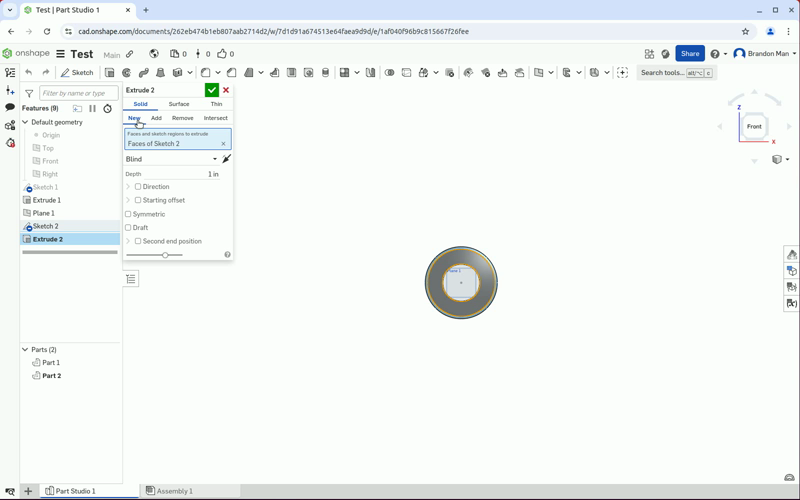
click(137, 120)
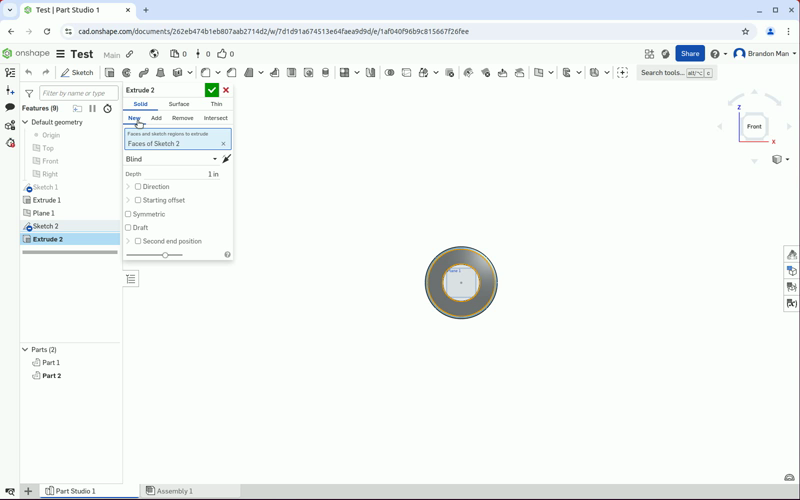
key(tab, 4)
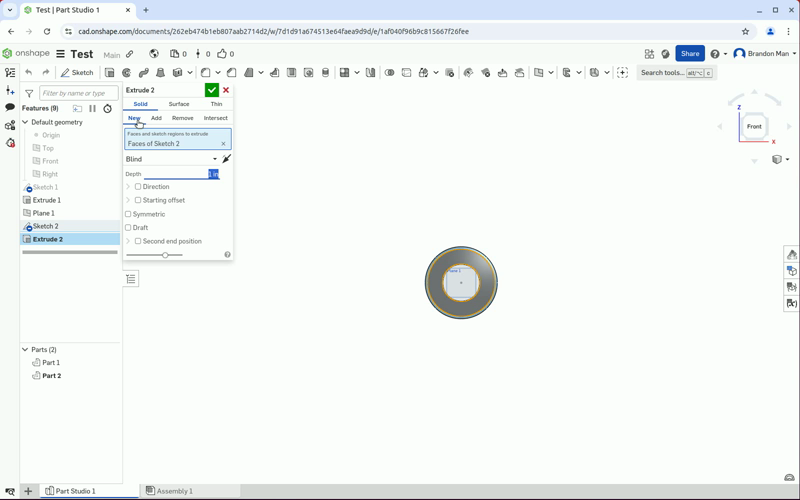
text(0.963)
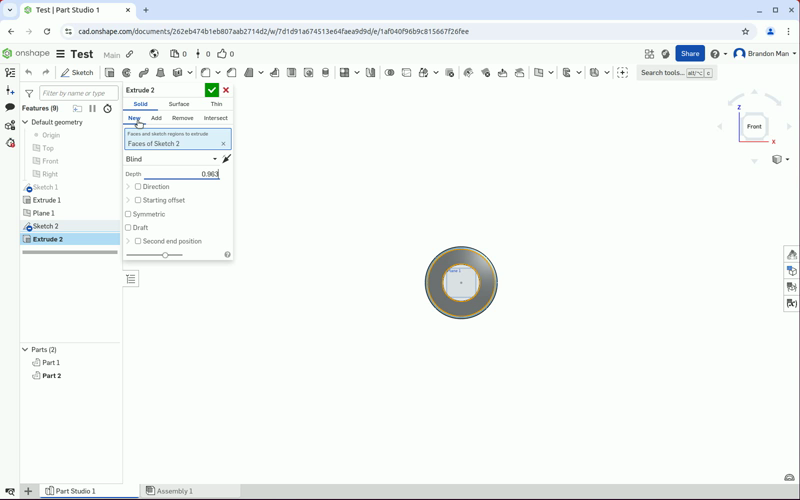
key(enter)
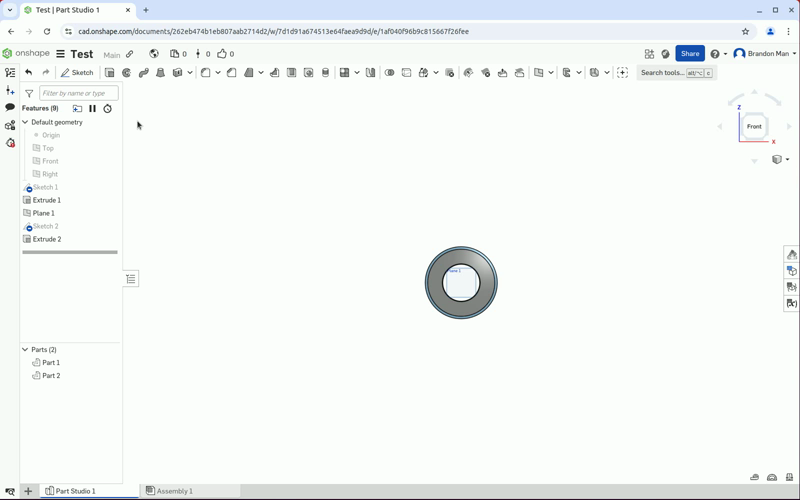
key(shift+h)
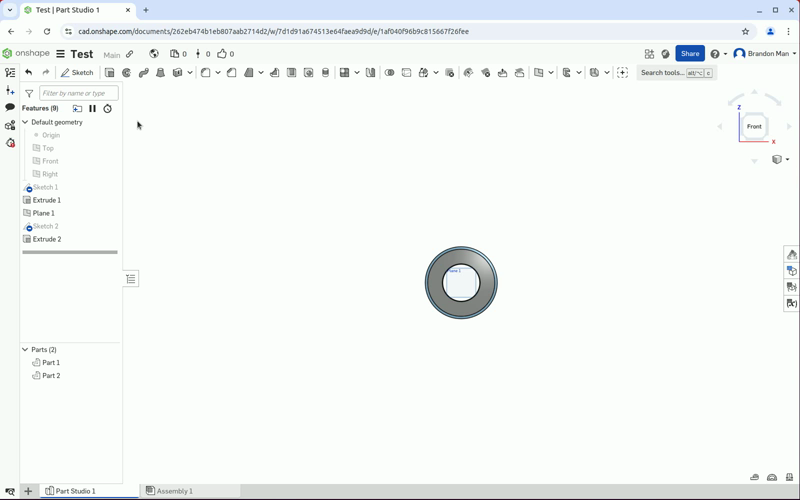
key(shift+h)
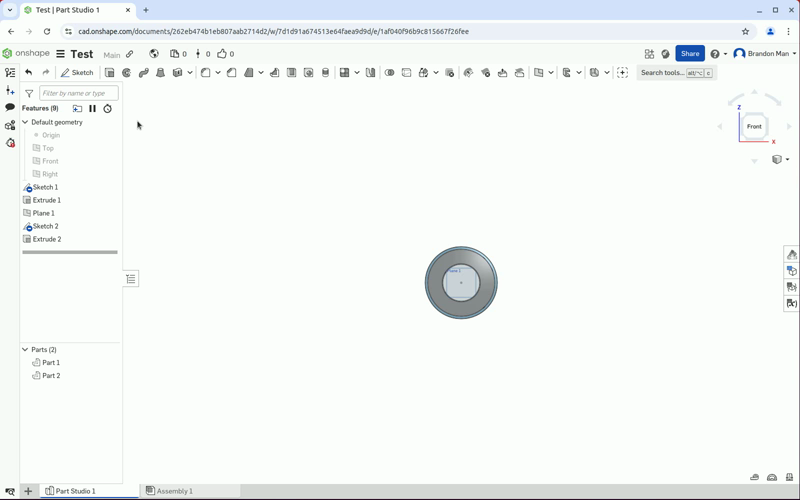
key(shift+7)
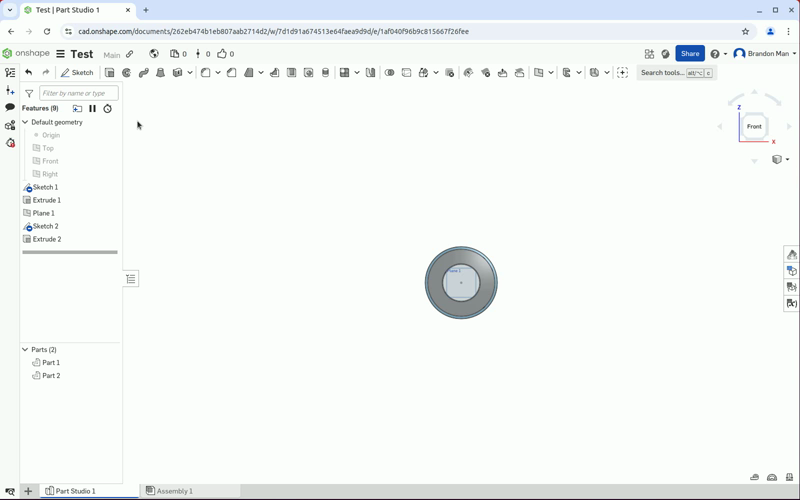
key(left, 2)
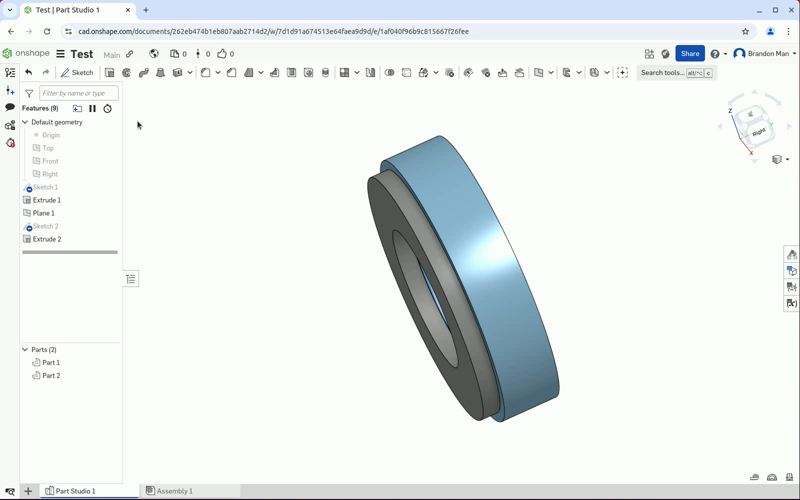
key(down, 2)
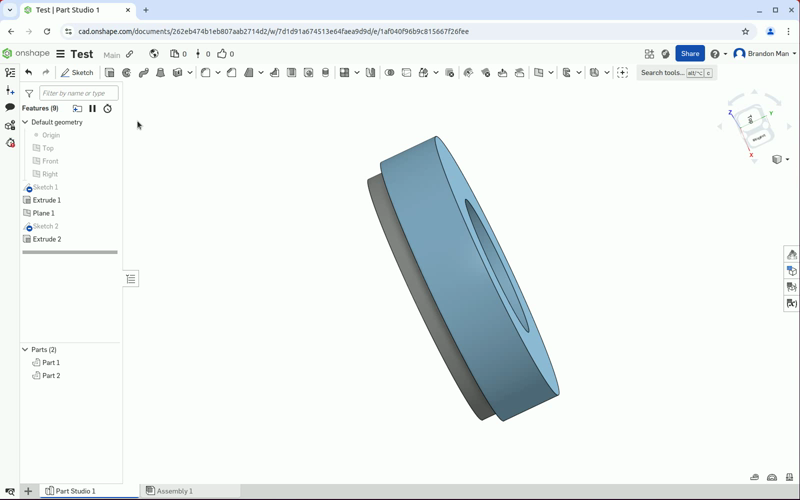
key(up, 2)
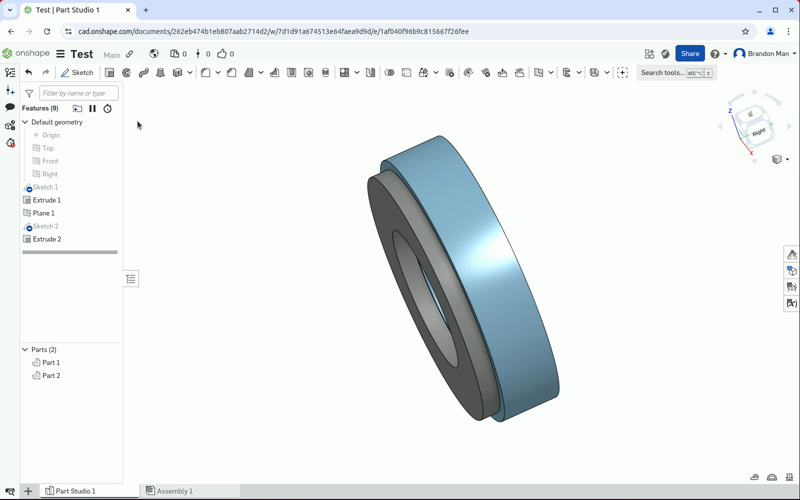
key(right, 2)
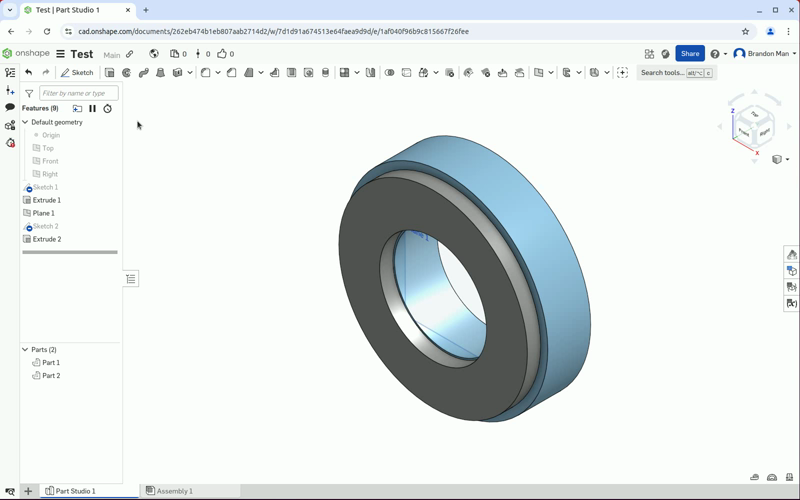
mouse_move(73, 189)
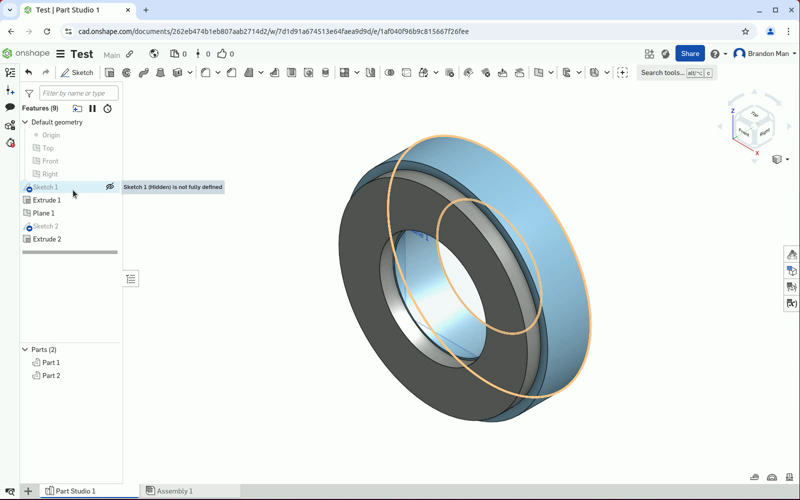
click(73, 189)